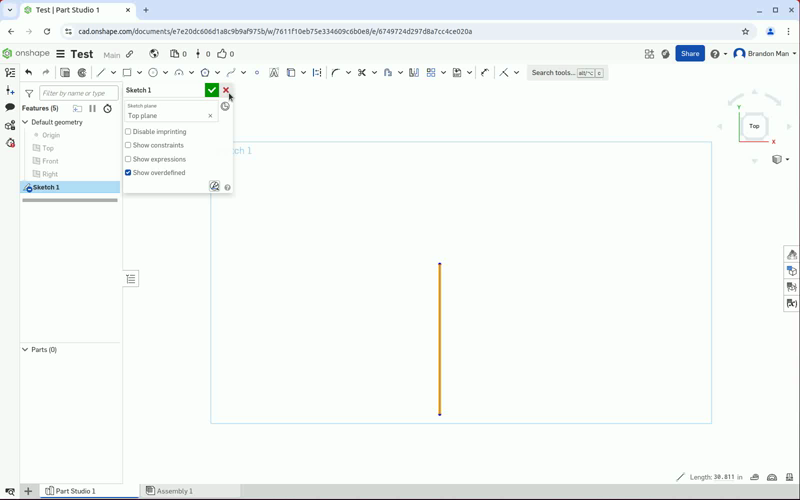
key(shift+h)
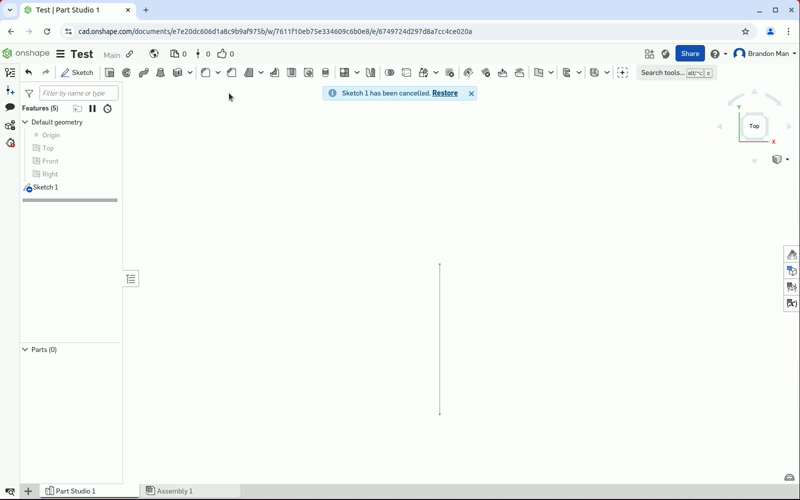
key(shift+s)
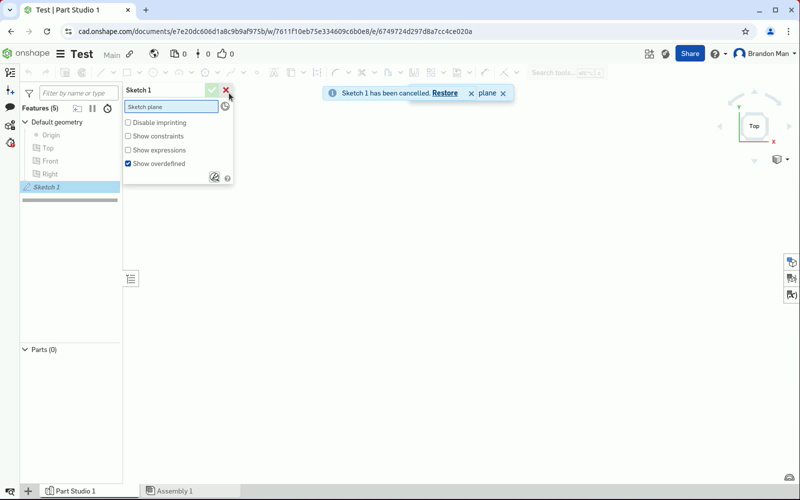
mouse_move(73, 150)
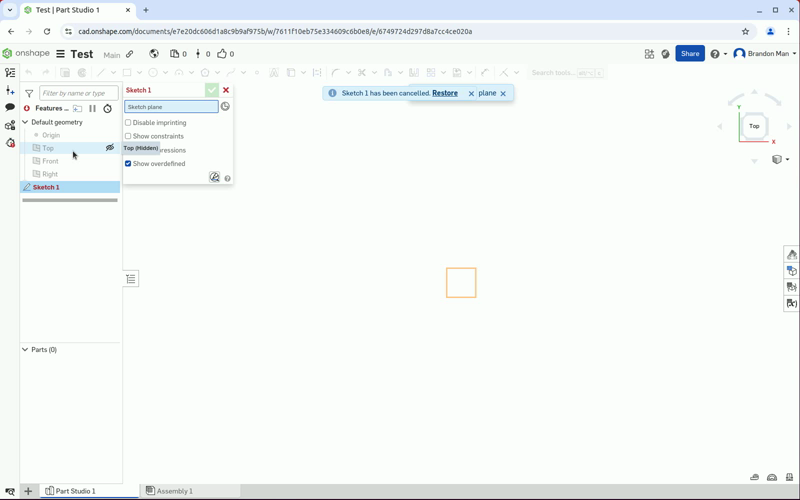
click(73, 150)
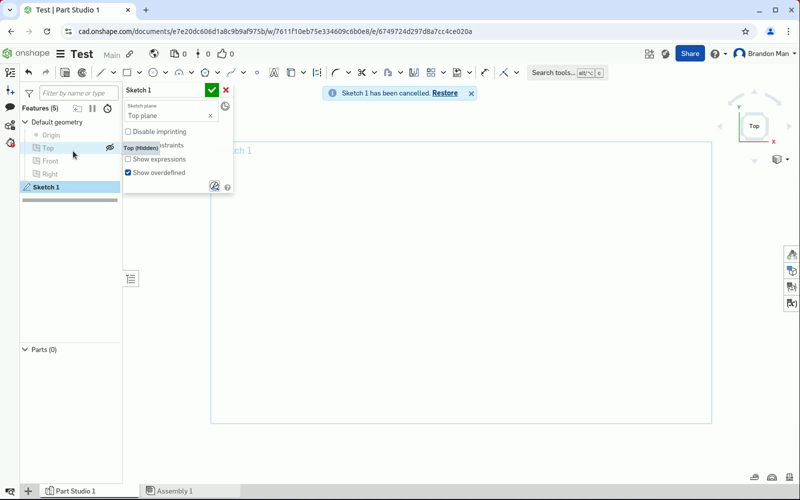
mouse_move(73, 352)
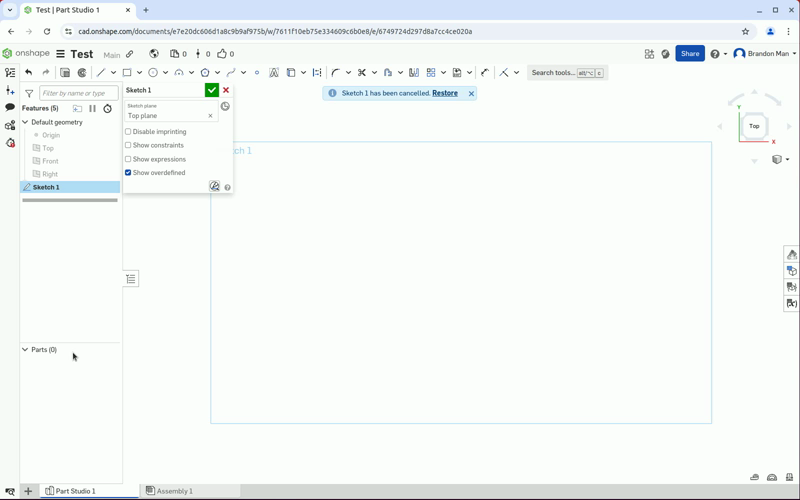
key(y)
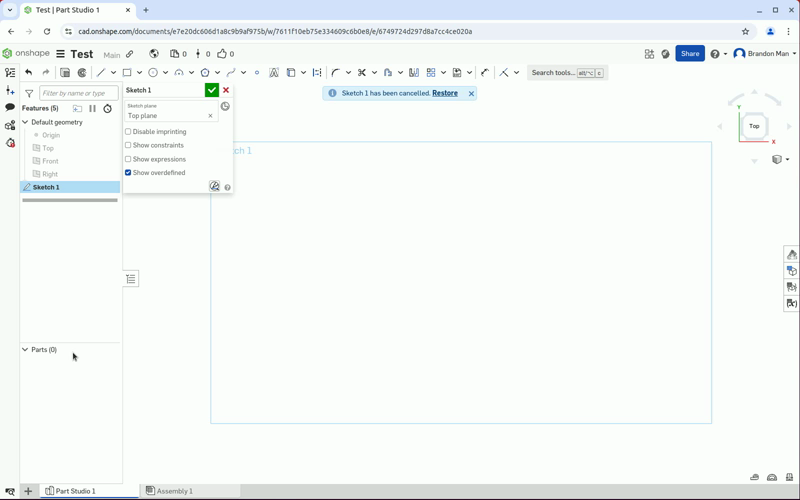
key(l)
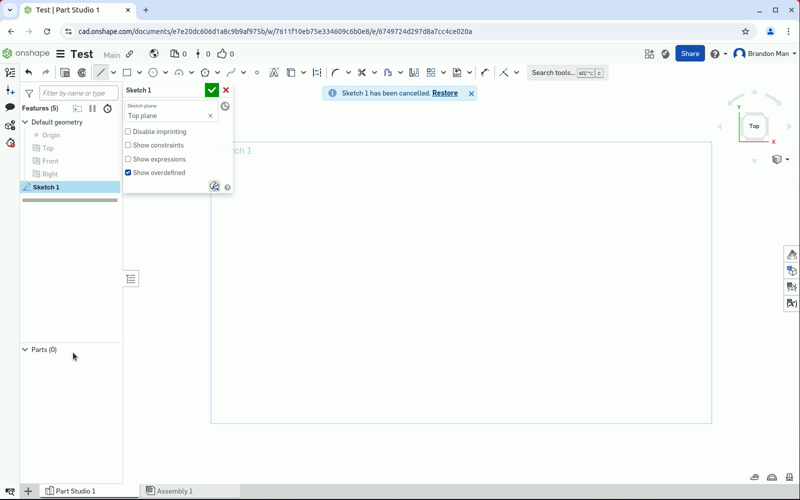
key_down(shift)
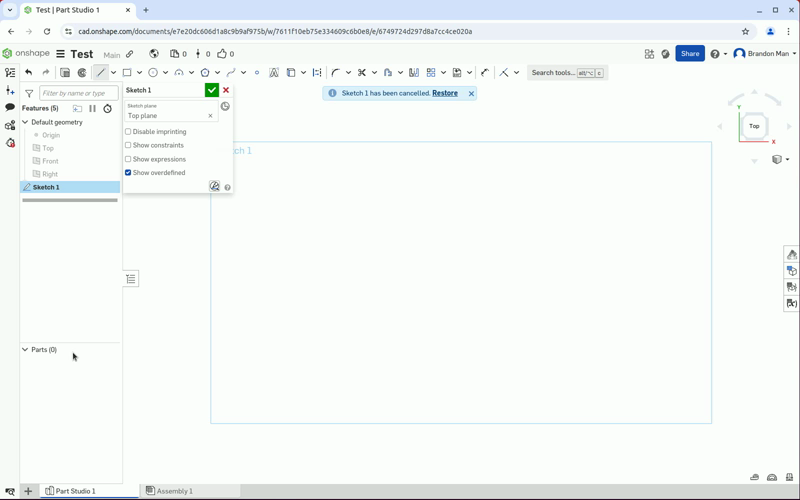
mouse_move(349, 282)
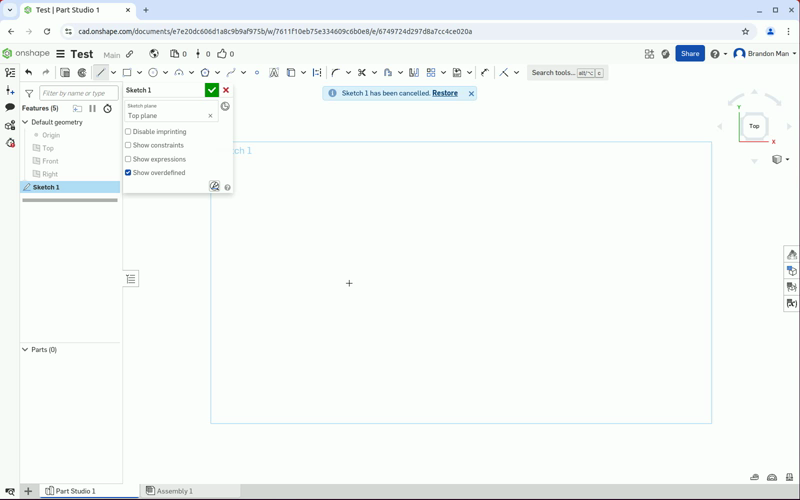
click(349, 282)
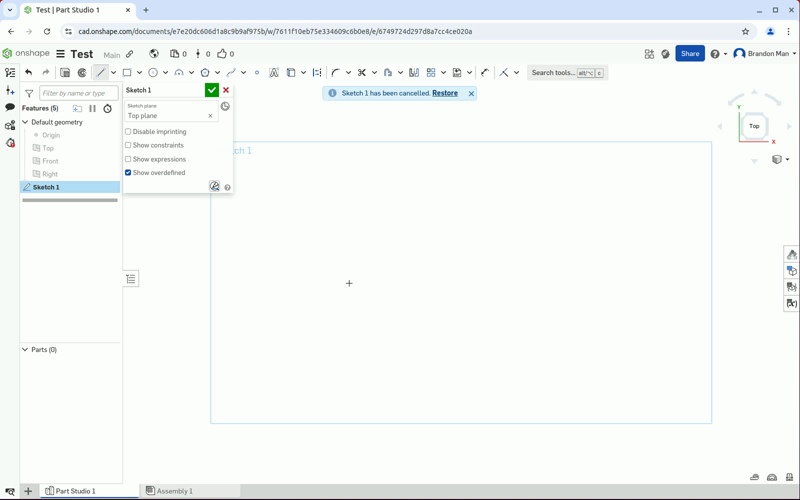
key_up(shift)
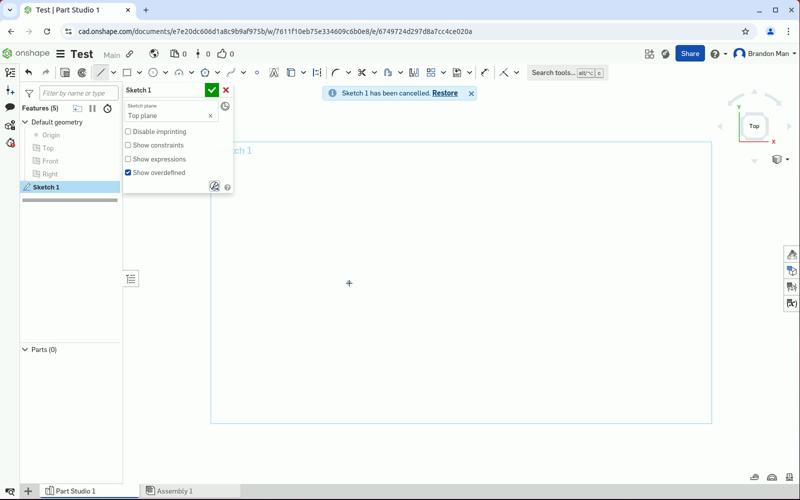
key_down(shift)
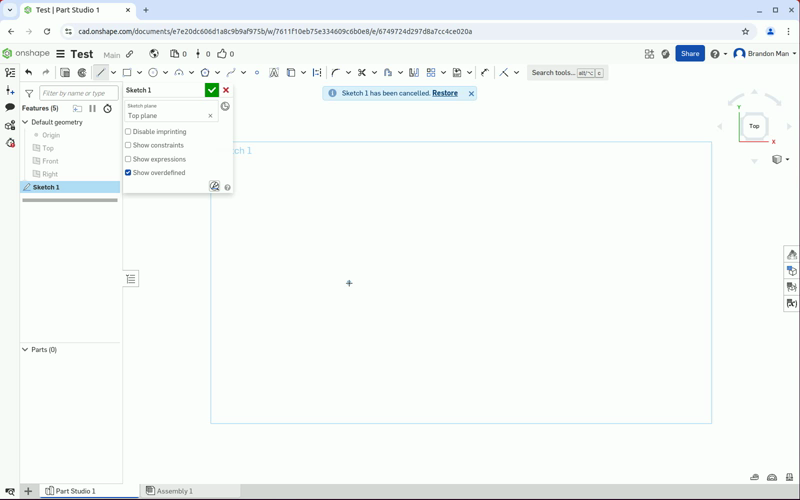
mouse_move(405, 378)
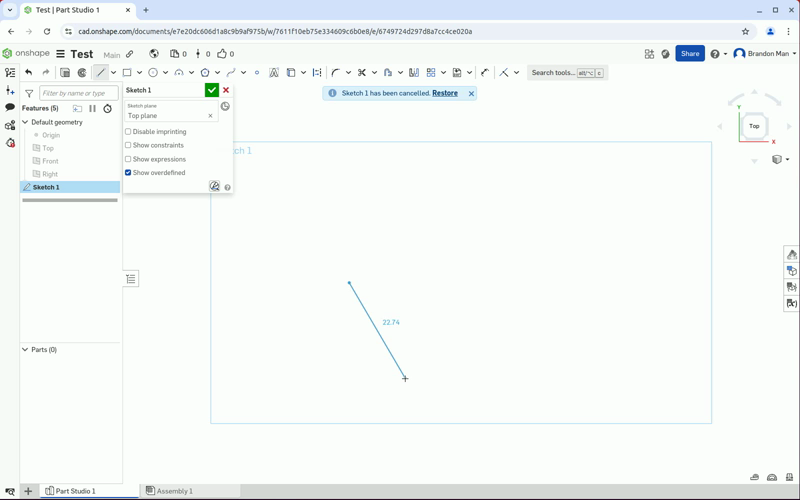
click(405, 378)
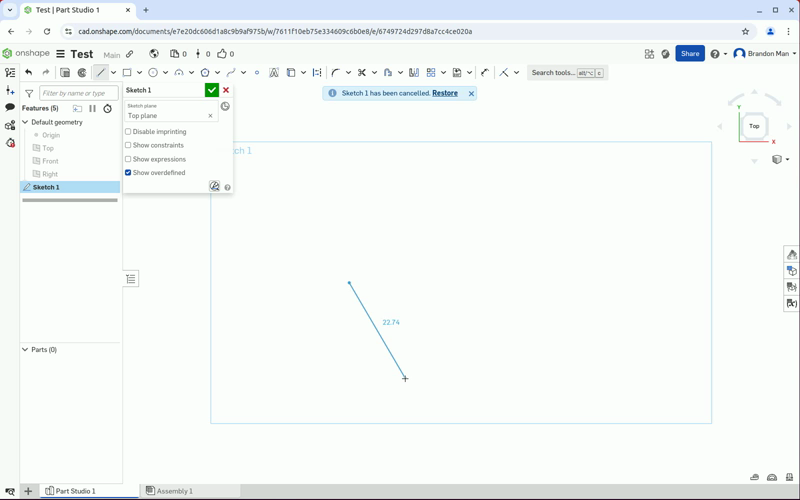
key_up(shift)
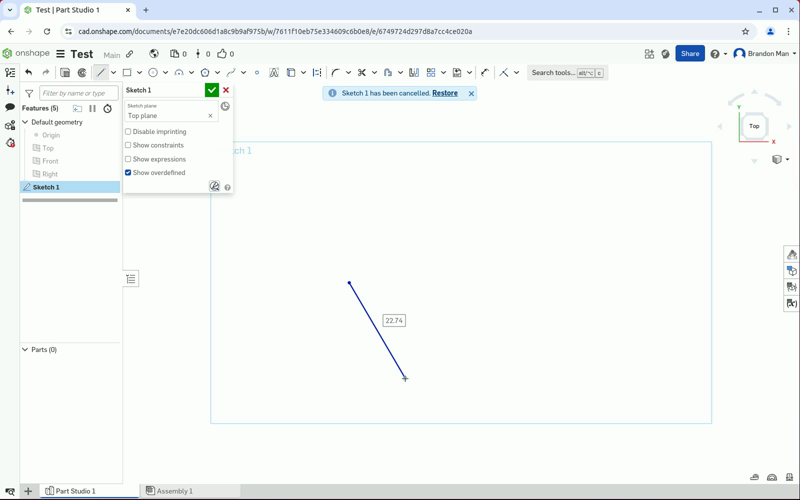
key_down(shift)
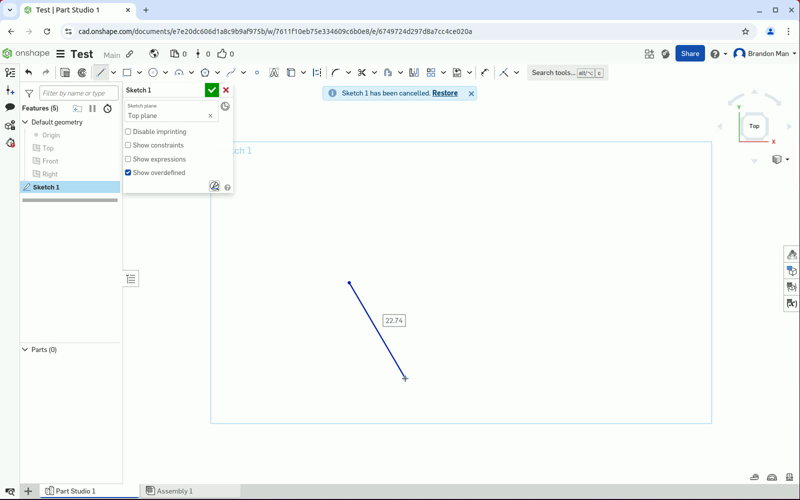
mouse_move(514, 378)
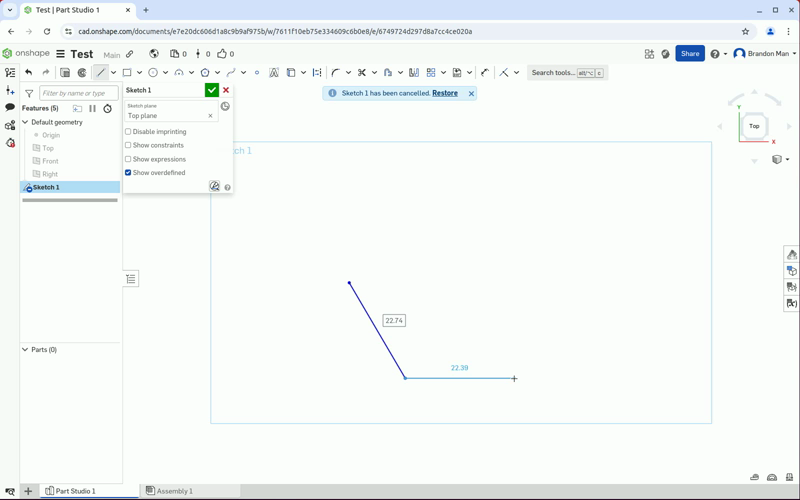
click(514, 378)
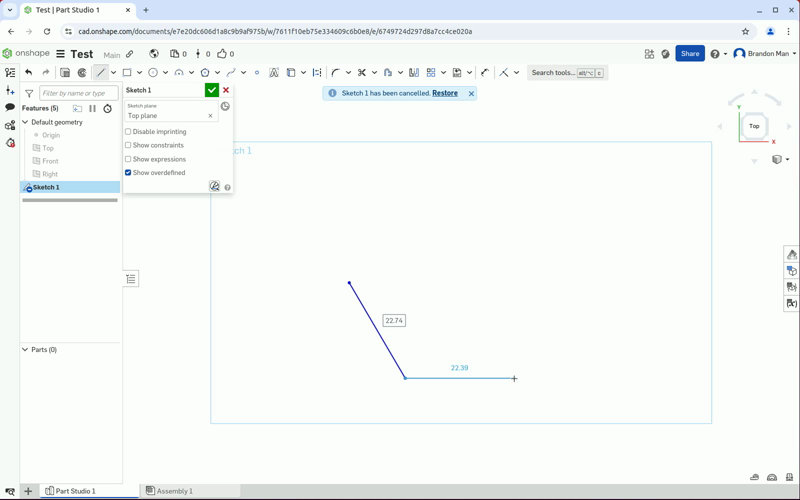
key_up(shift)
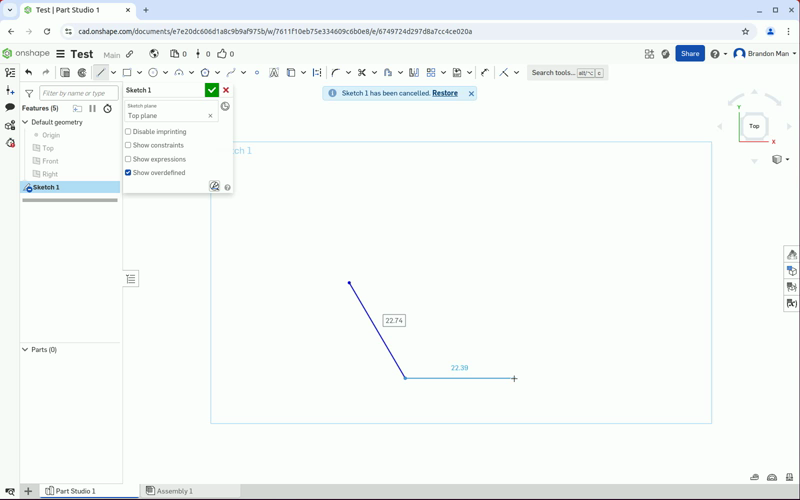
key_down(shift)
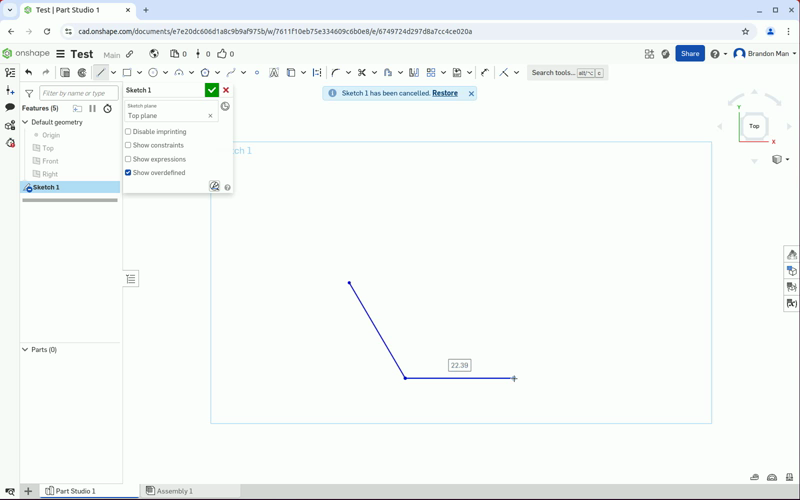
mouse_move(569, 282)
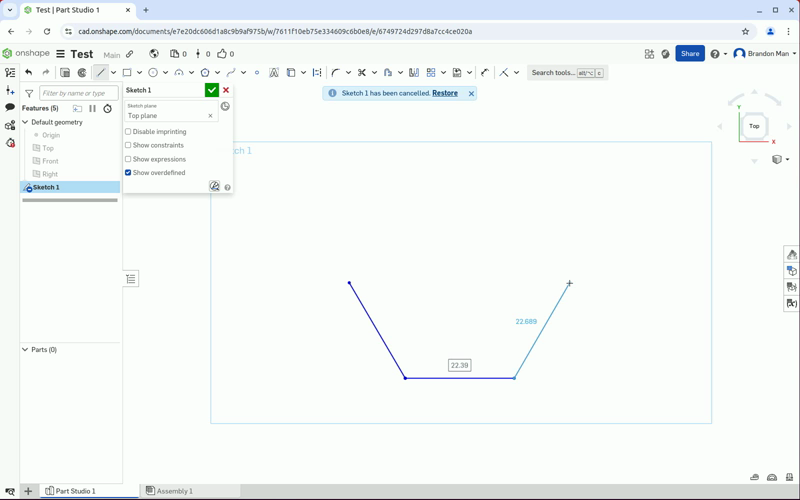
click(569, 282)
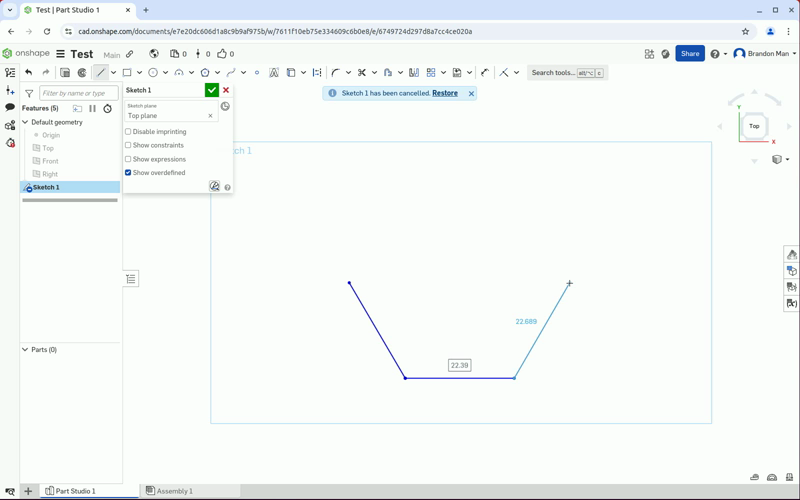
key_up(shift)
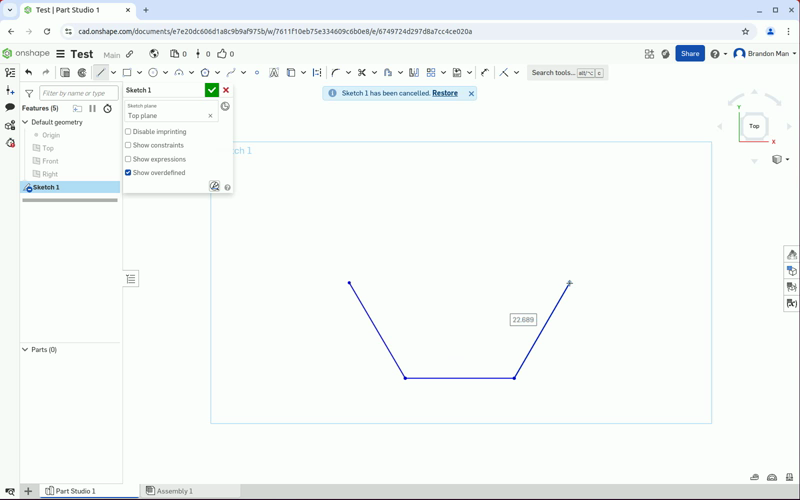
key_down(shift)
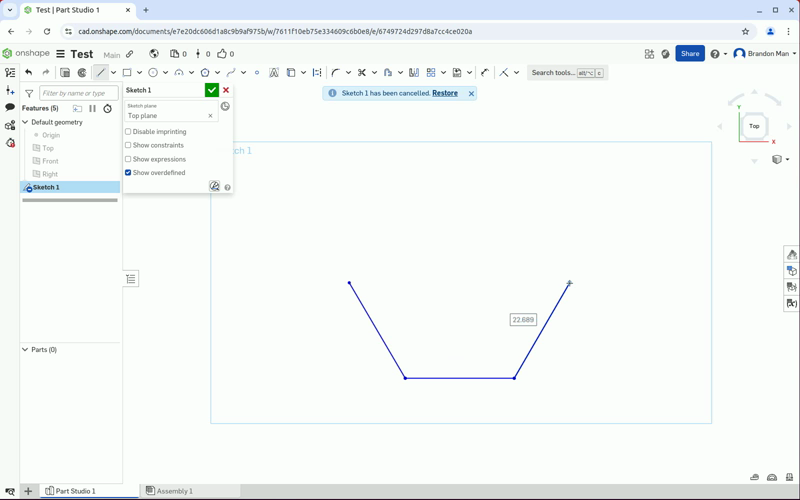
mouse_move(514, 187)
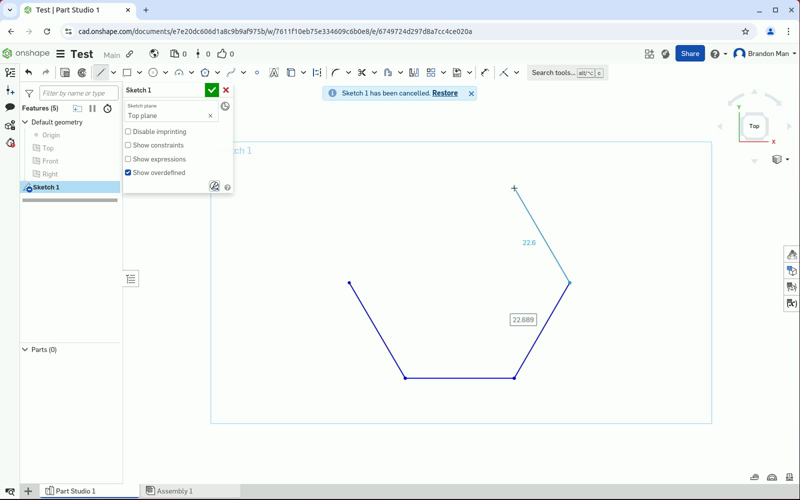
click(514, 187)
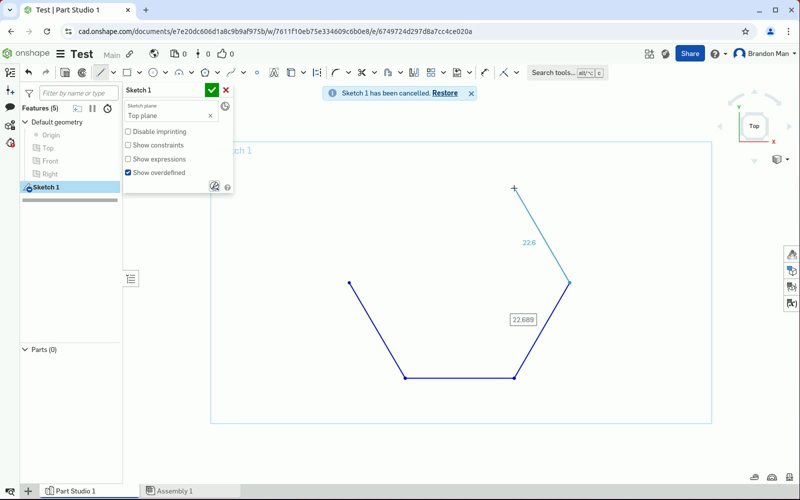
key_up(shift)
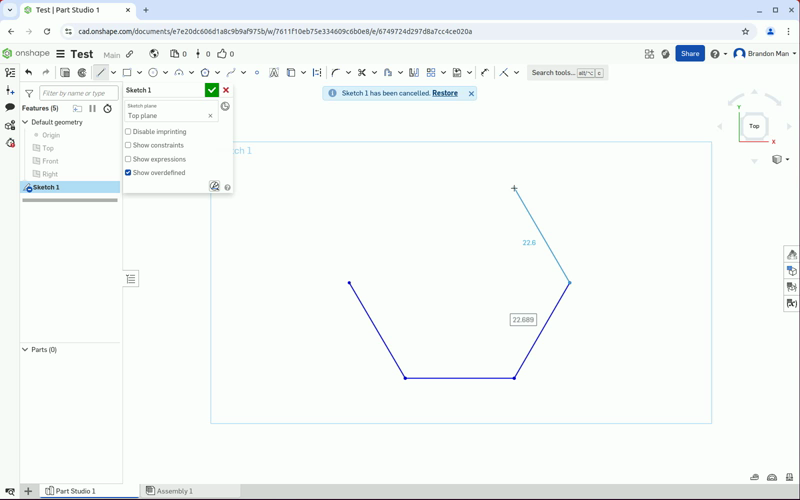
key_down(shift)
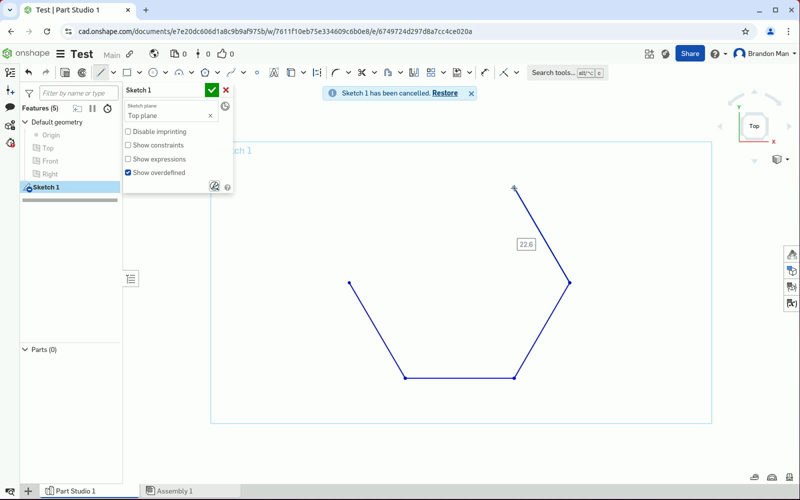
mouse_move(405, 187)
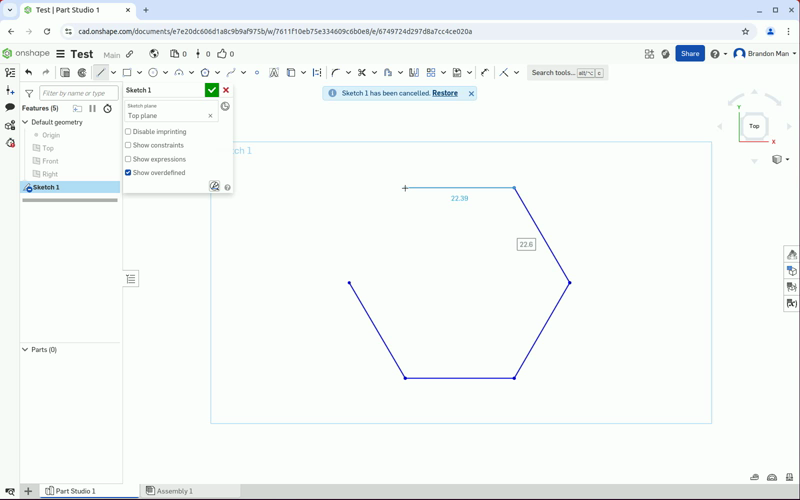
click(405, 187)
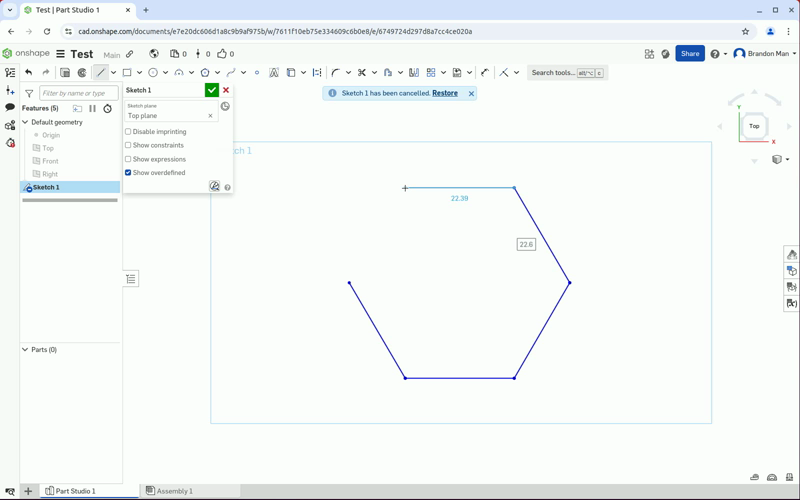
key_up(shift)
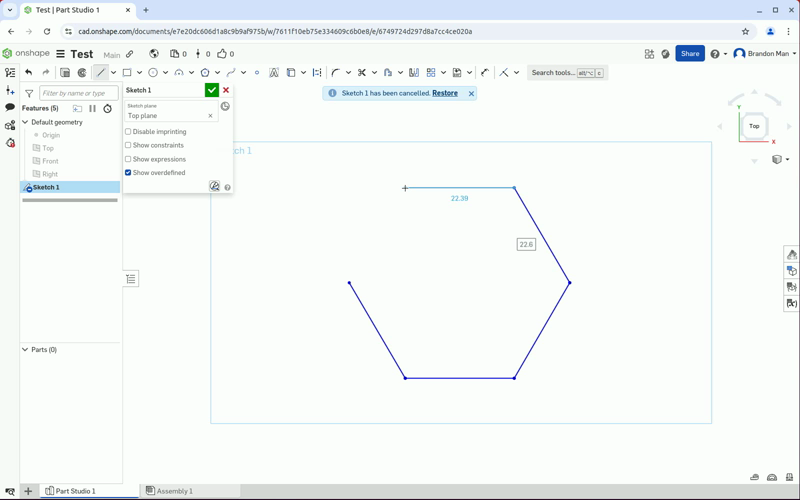
key_down(shift)
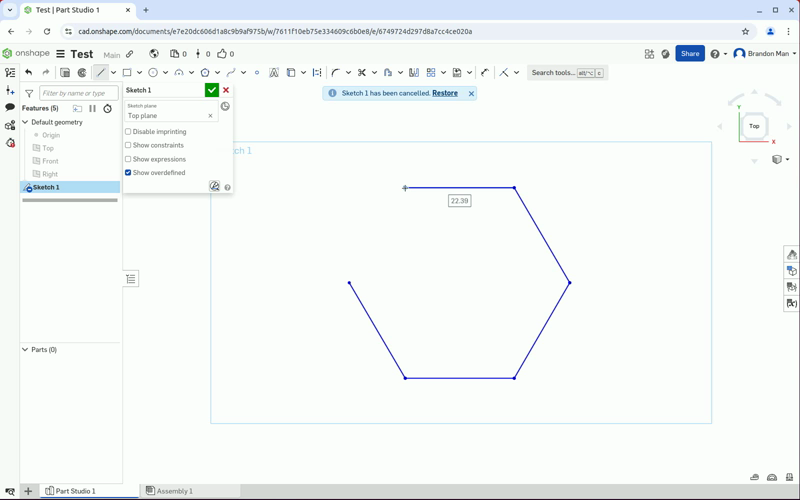
mouse_move(349, 282)
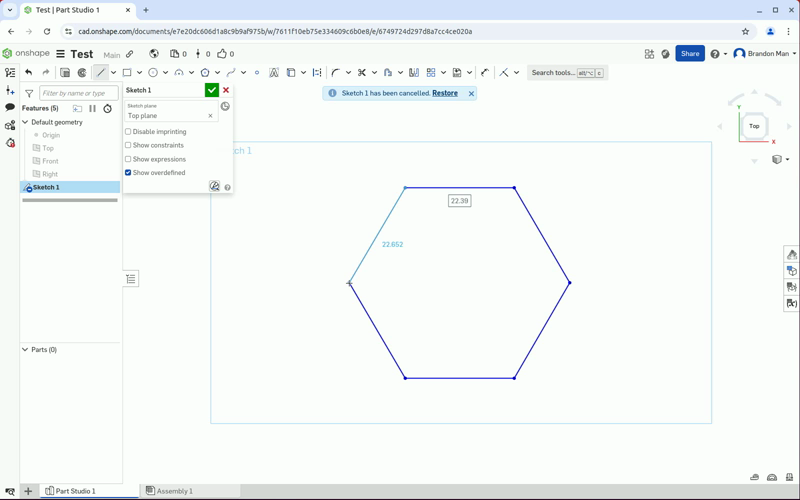
key_up(shift)
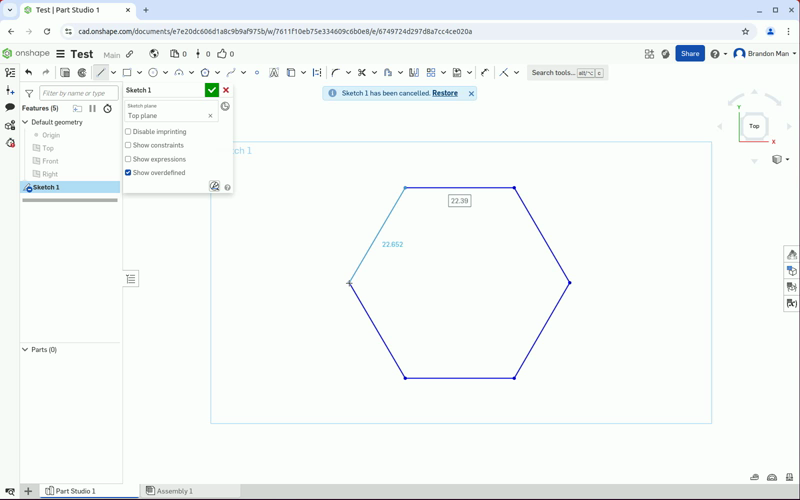
click(349, 282)
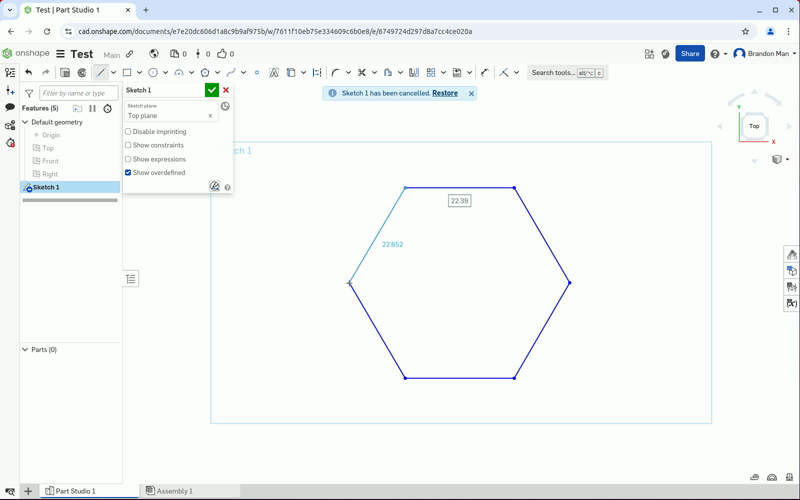
key(esc)
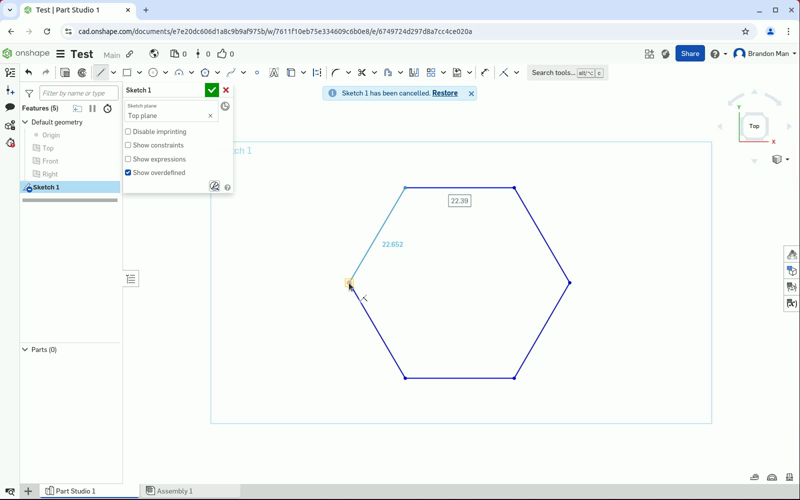
mouse_move(498, 305)
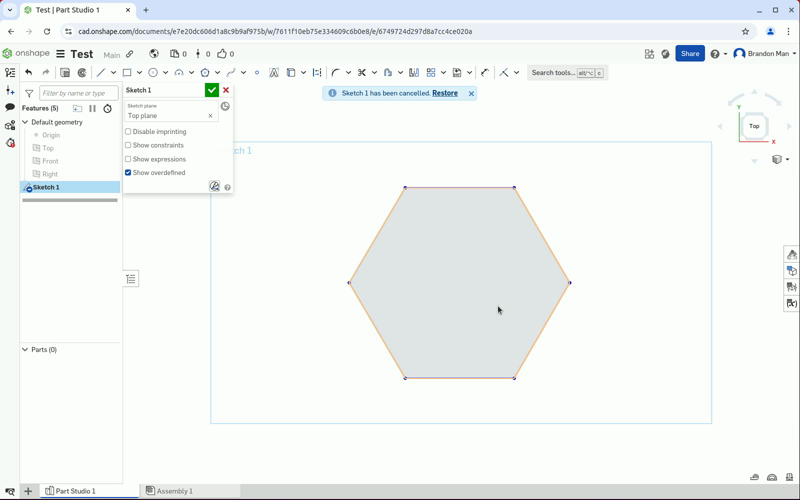
click(498, 305)
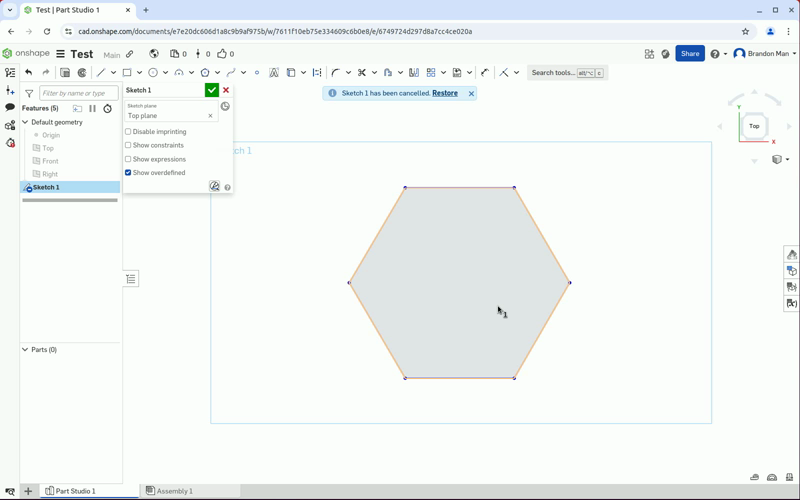
mouse_move(73, 352)
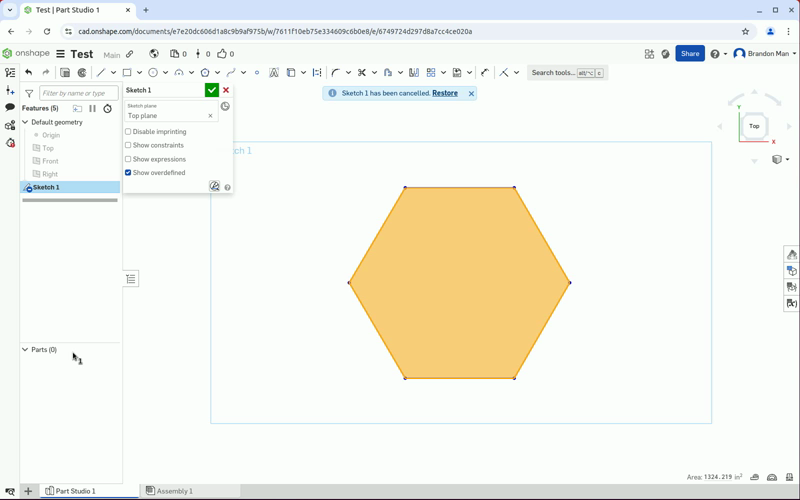
key(shift+y)
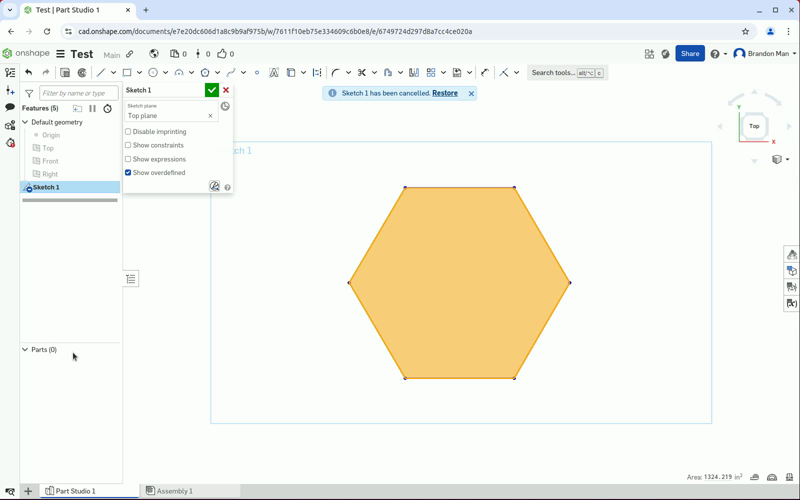
key(shift+e)
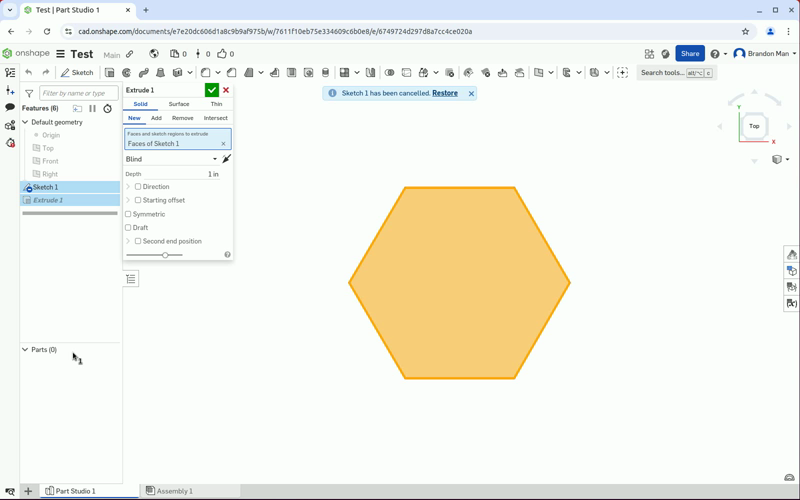
mouse_move(143, 106)
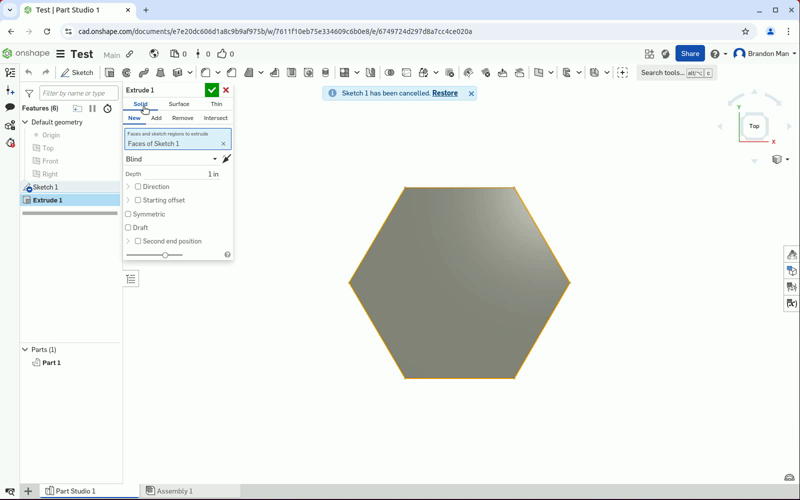
click(143, 106)
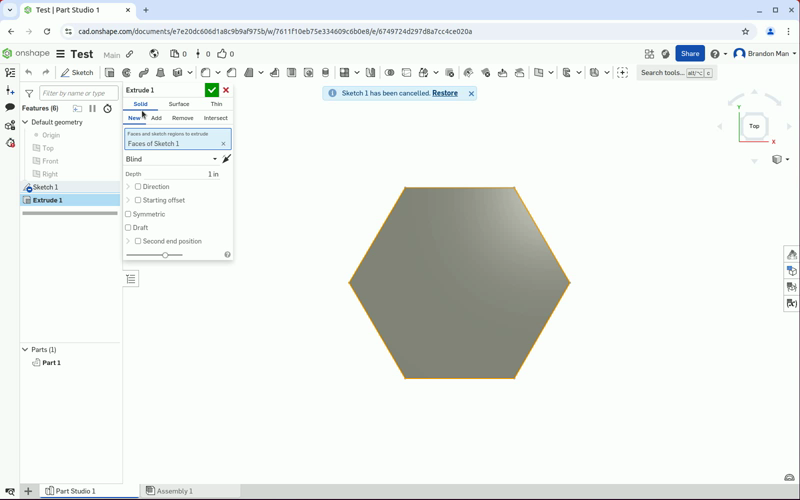
mouse_move(137, 120)
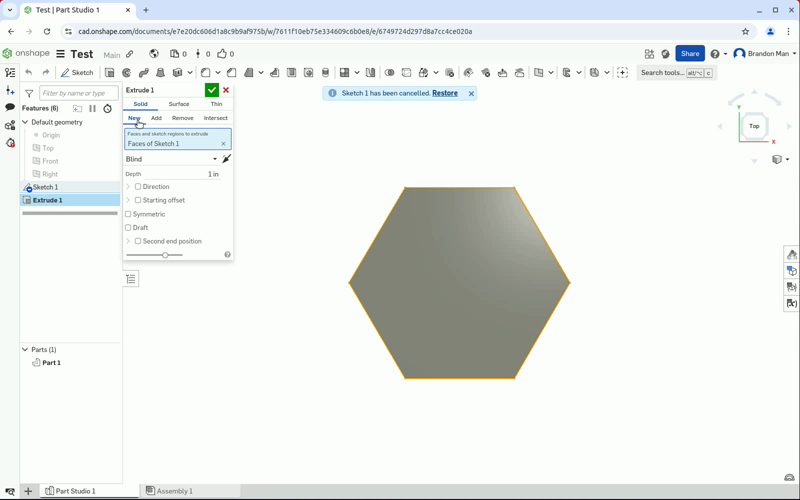
click(137, 120)
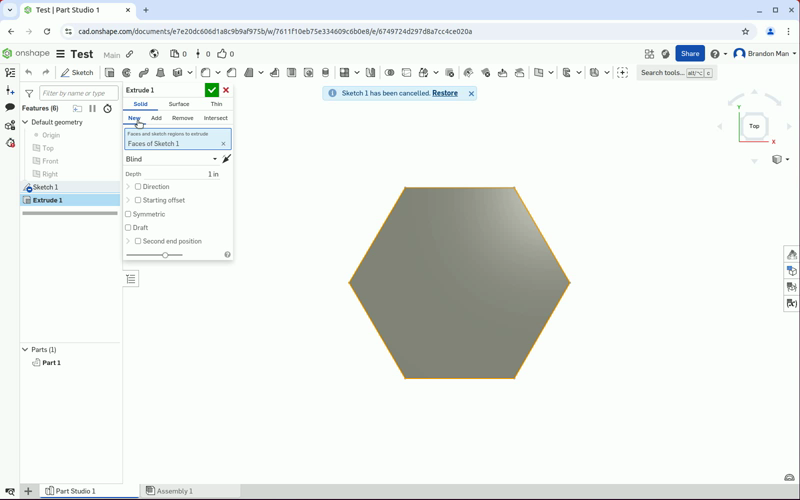
key(tab, 4)
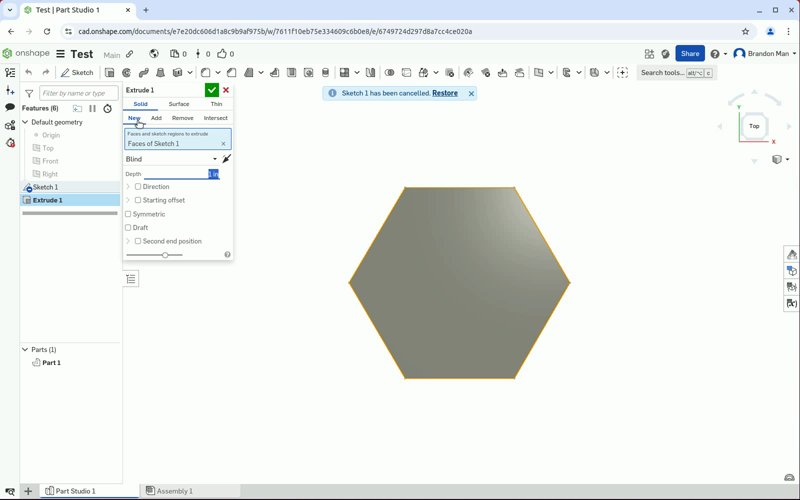
text(15.405)
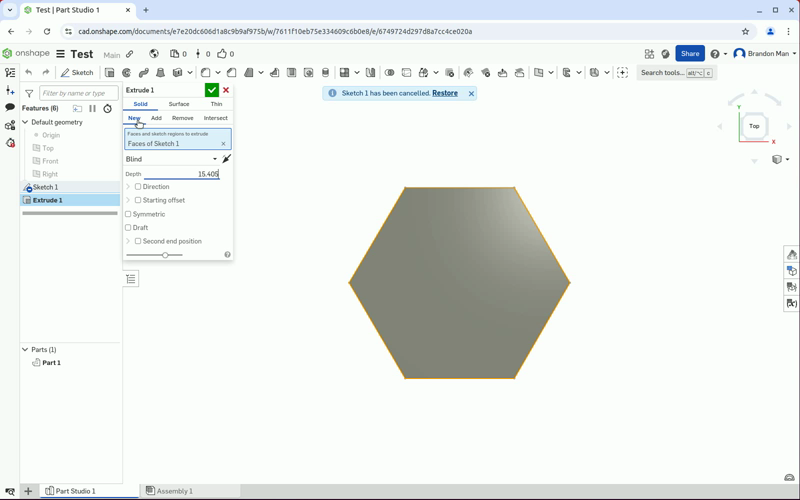
key(enter)
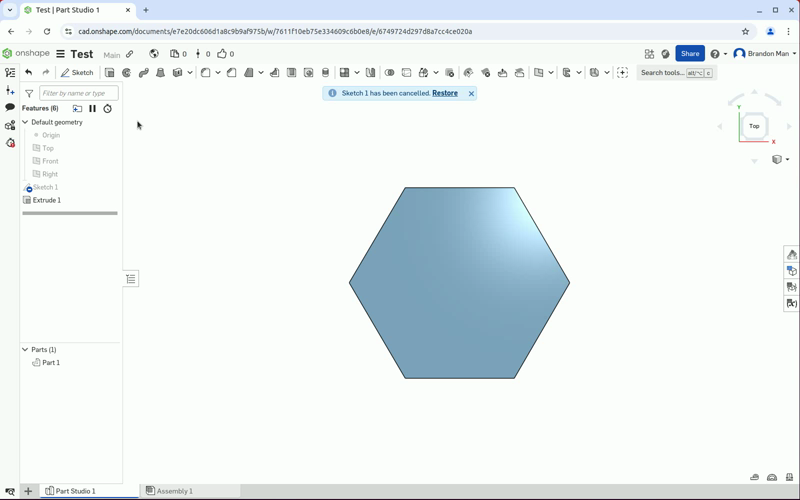
key(shift+h)
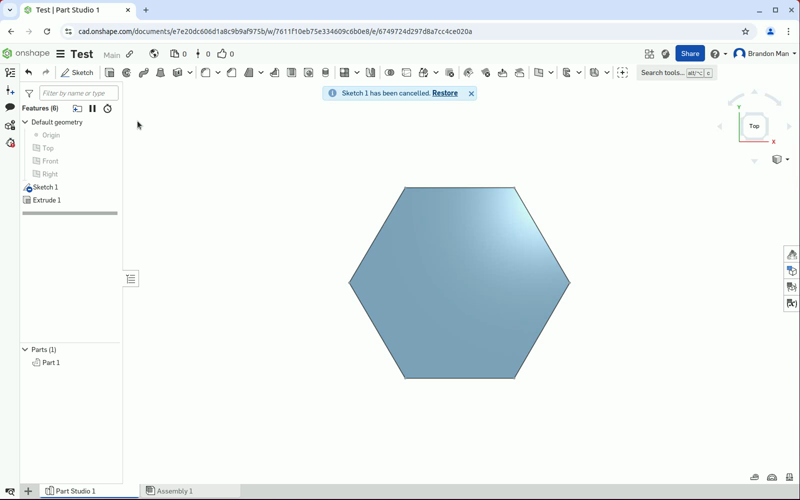
key(shift+h)
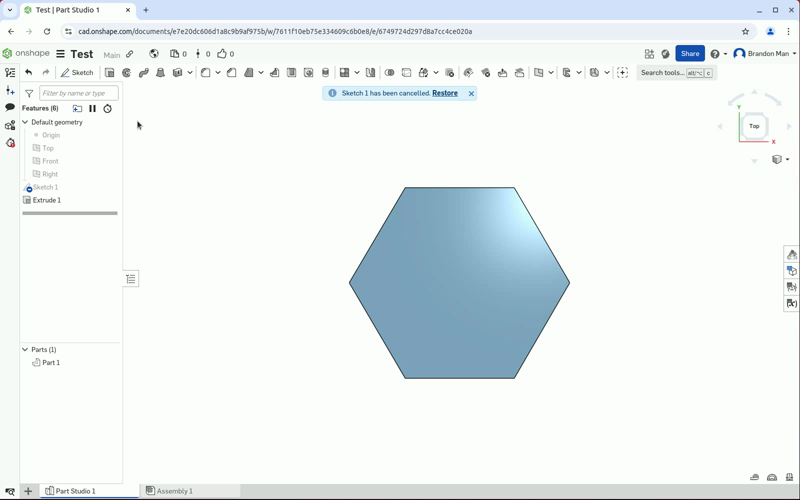
mouse_move(73, 189)
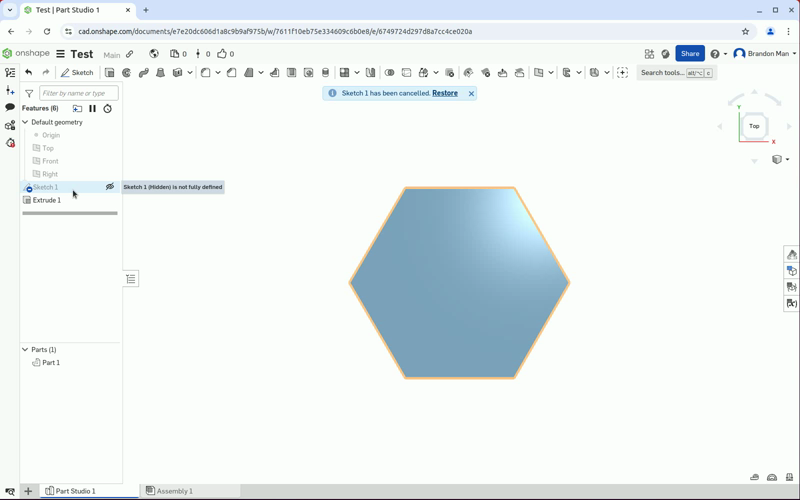
click(73, 189)
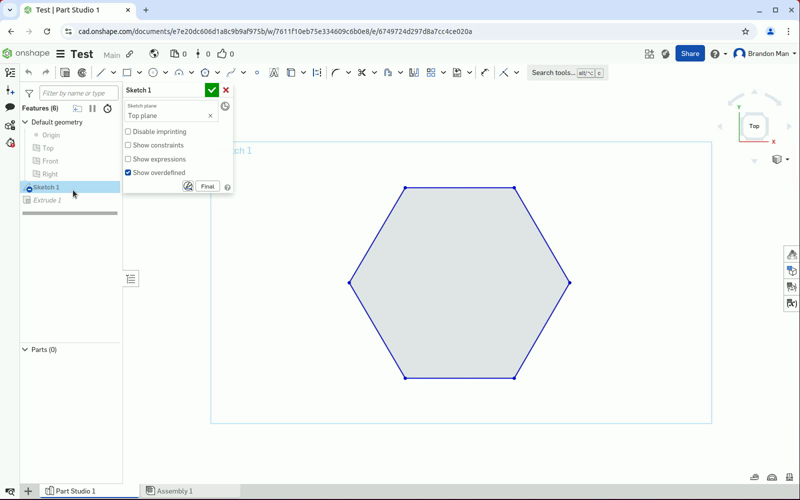
mouse_move(229, 92)
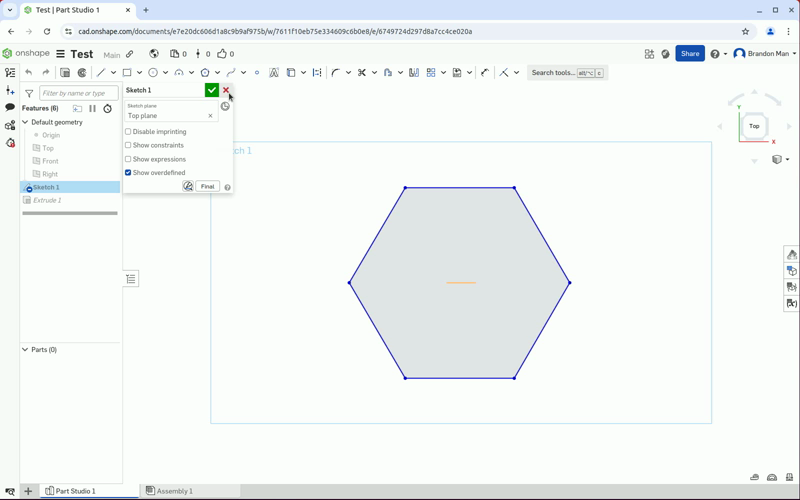
click(229, 92)
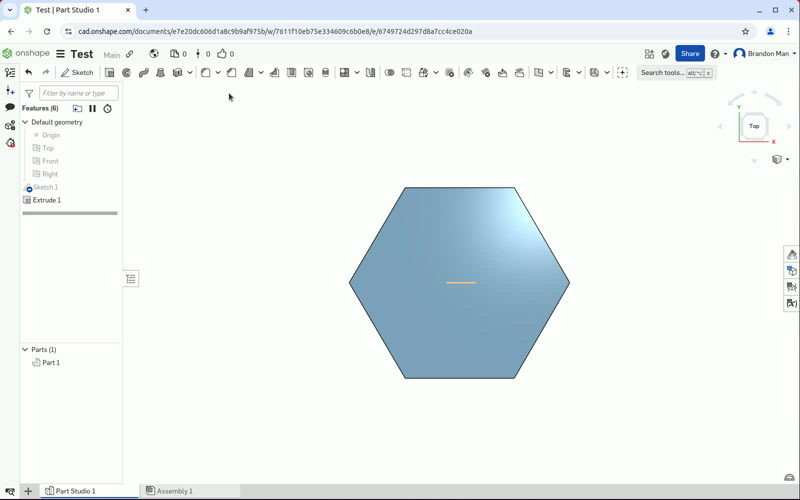
mouse_move(541, 75)
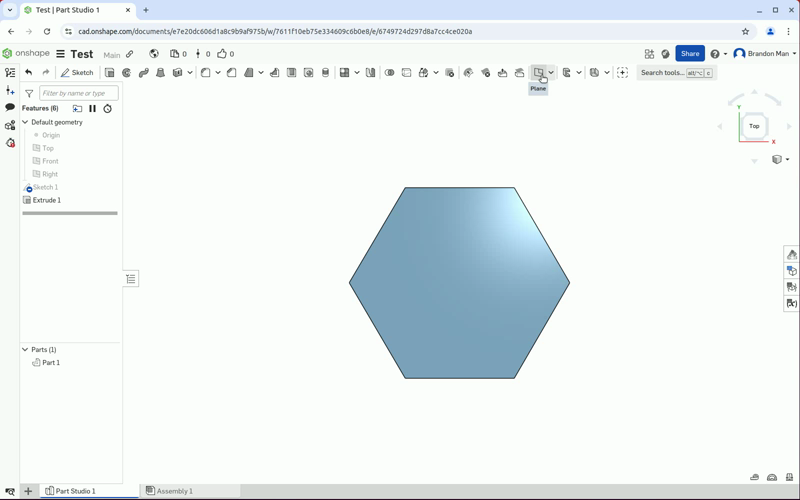
click(541, 75)
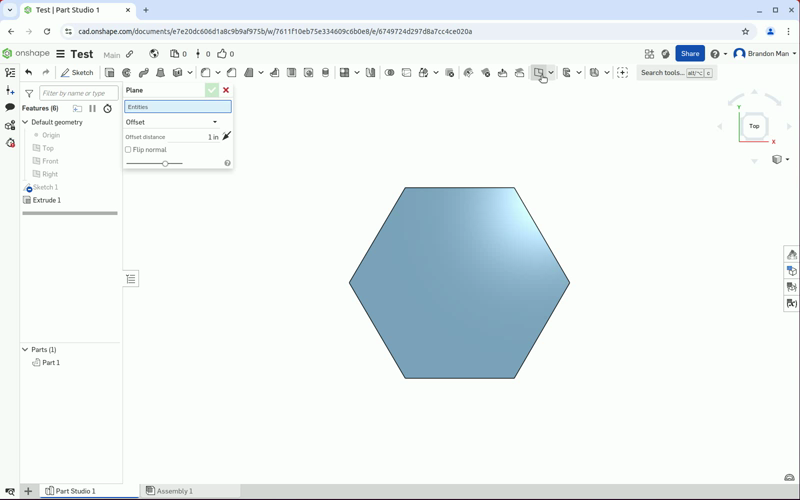
mouse_move(73, 150)
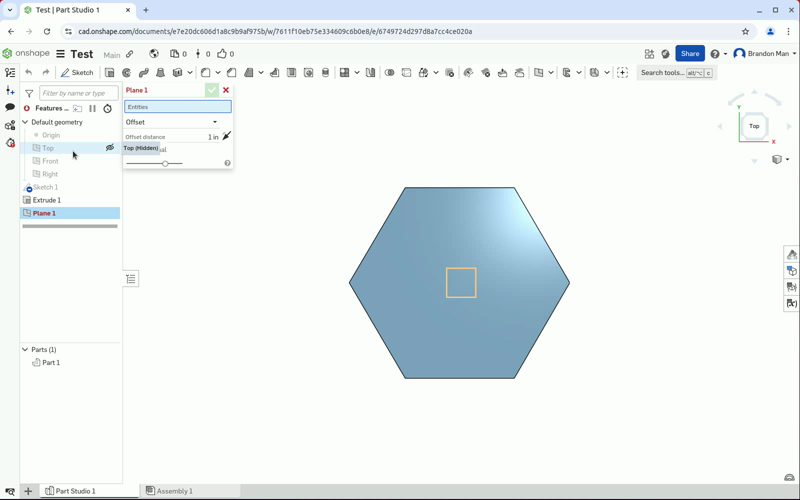
click(73, 150)
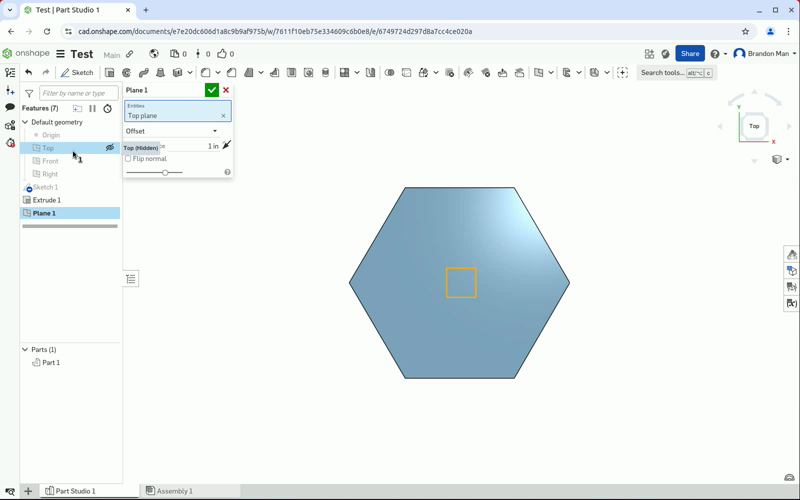
key(tab, 2)
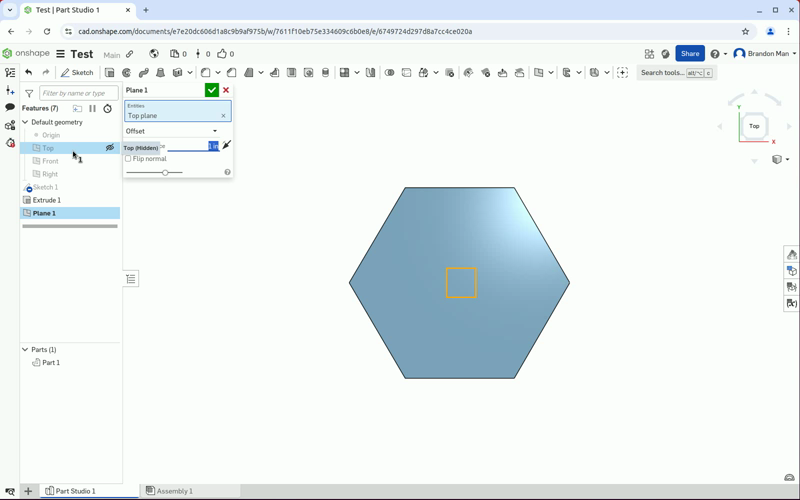
text(15.405)
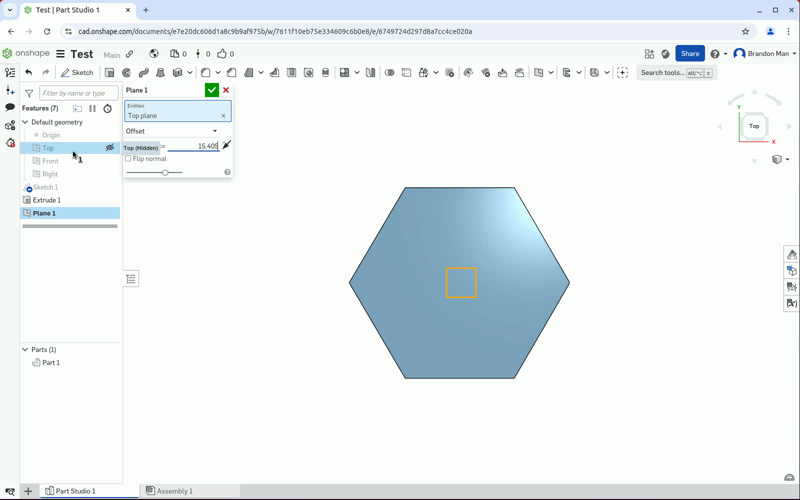
key(enter, 2)
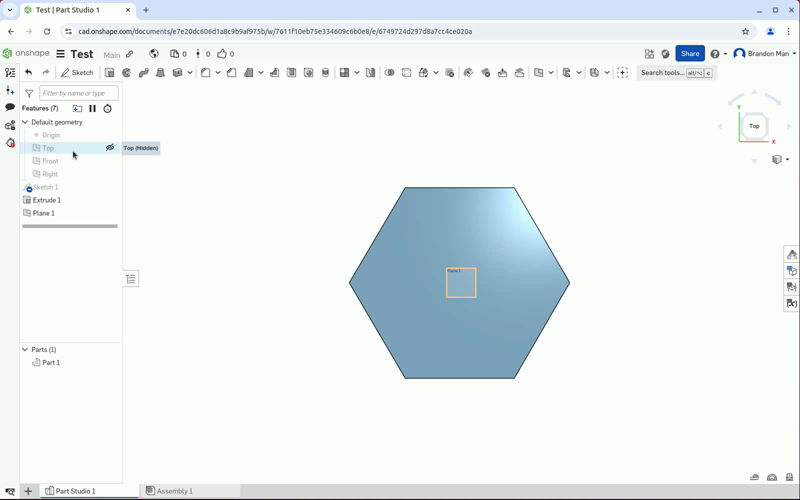
key(shift+s)
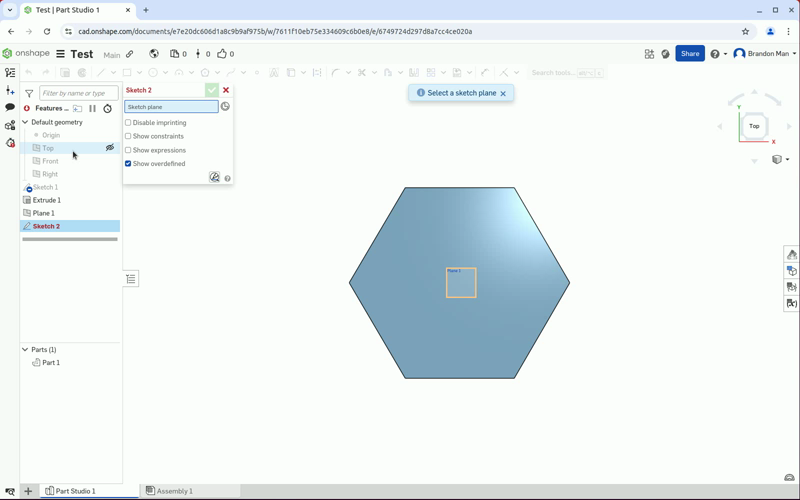
mouse_move(73, 215)
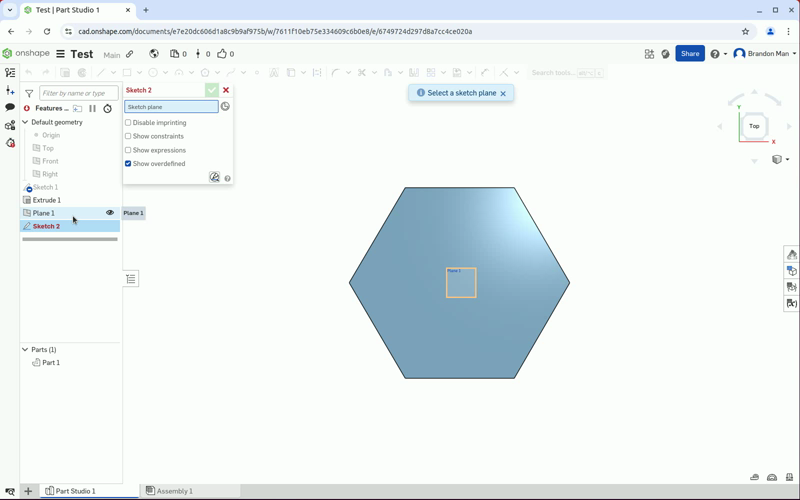
click(73, 215)
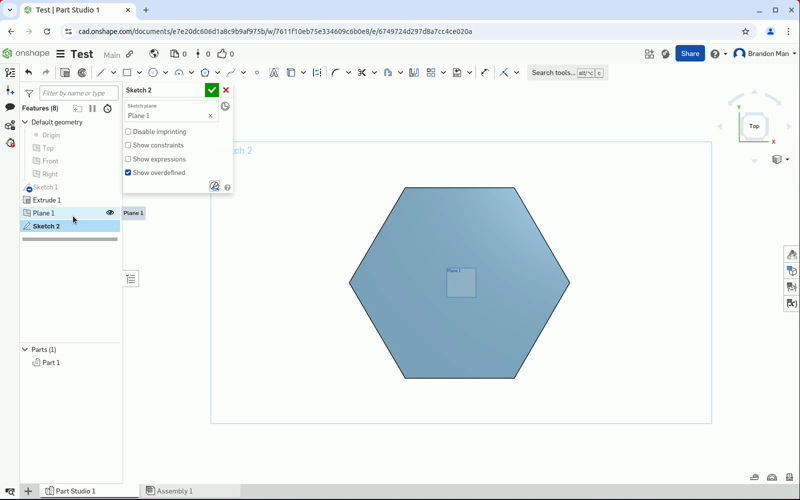
mouse_move(73, 352)
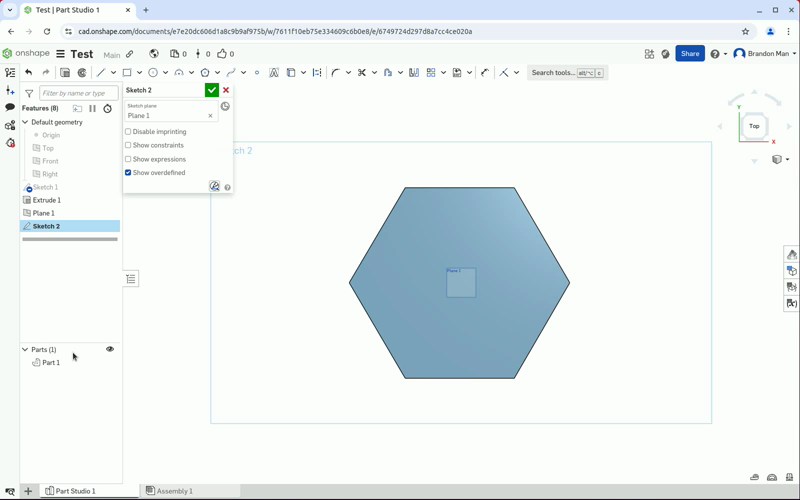
key(y)
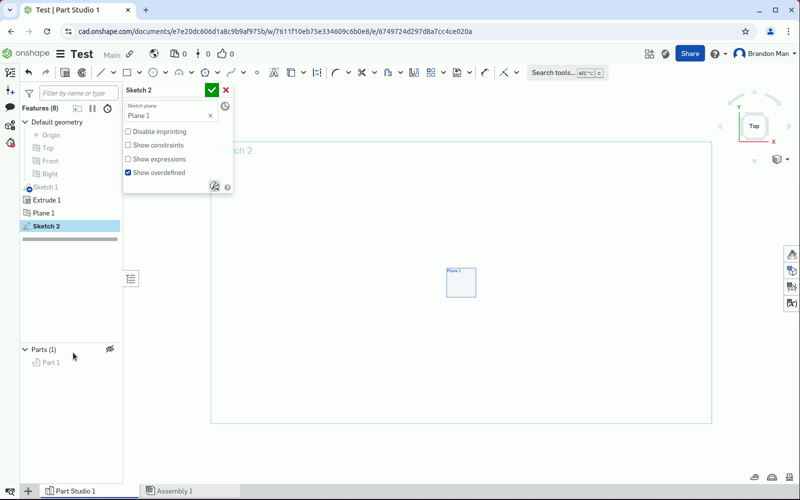
key(c)
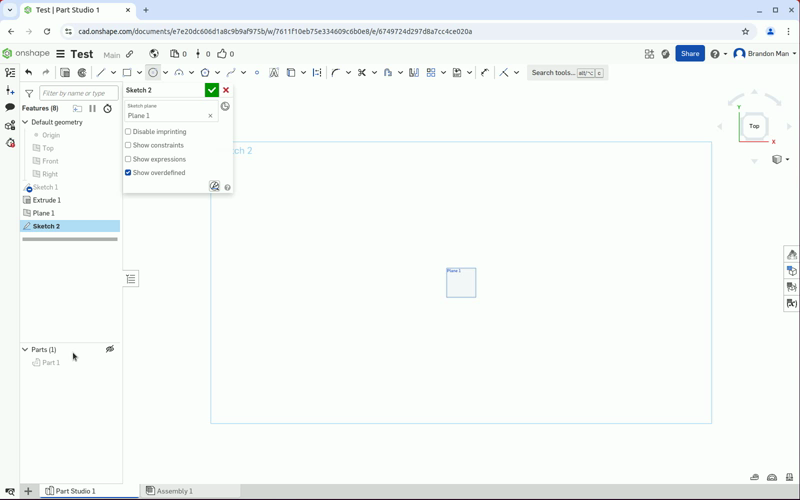
key_down(shift)
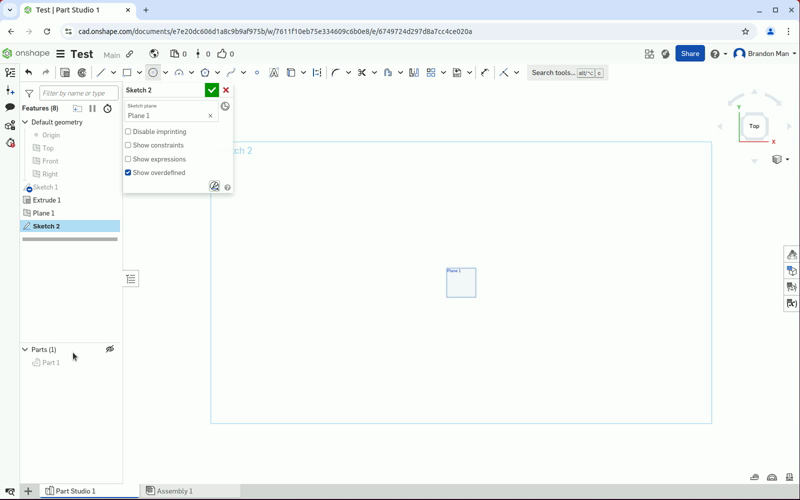
mouse_move(461, 282)
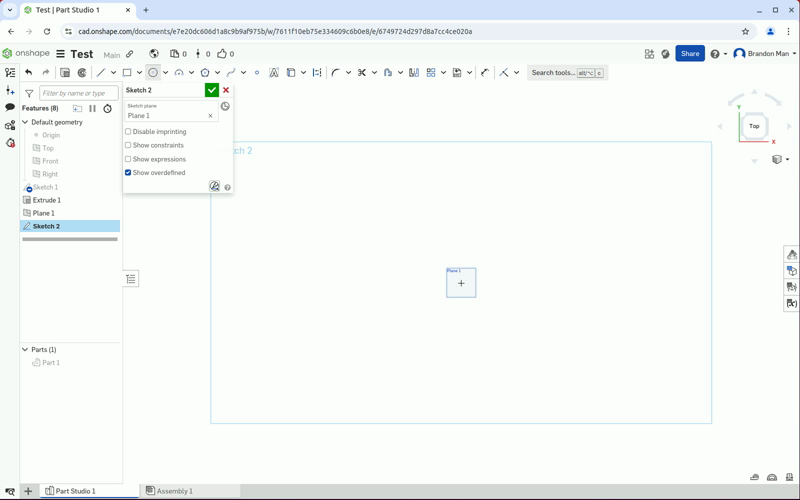
click(461, 282)
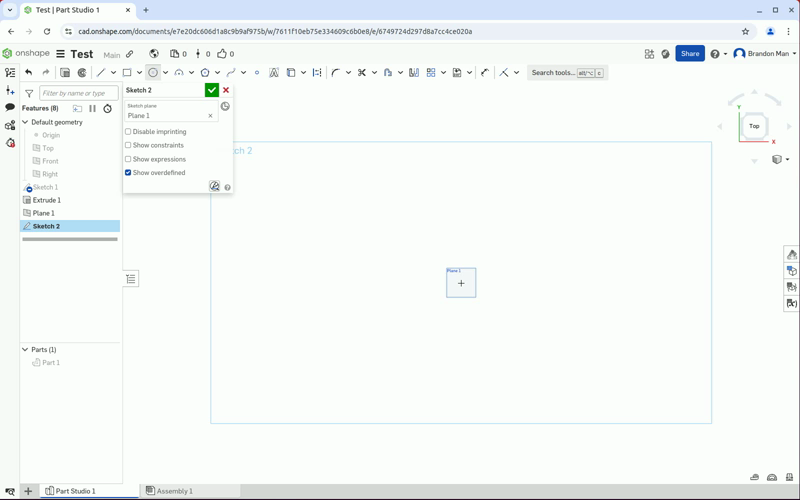
key_up(shift)
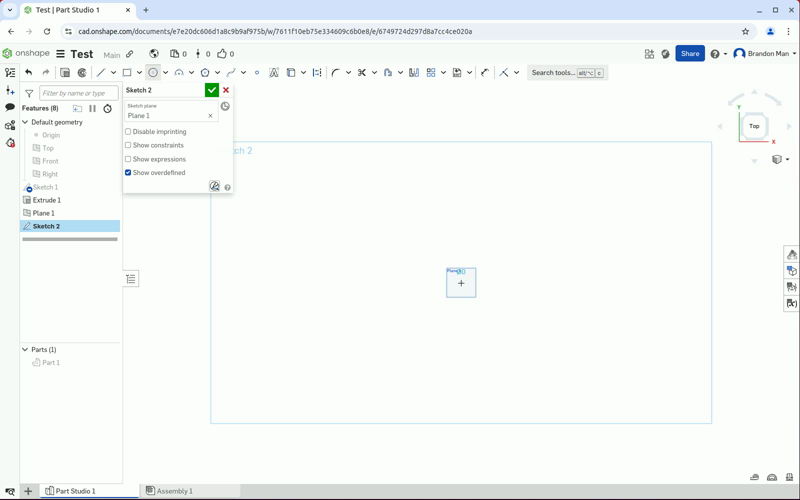
mouse_move(552, 282)
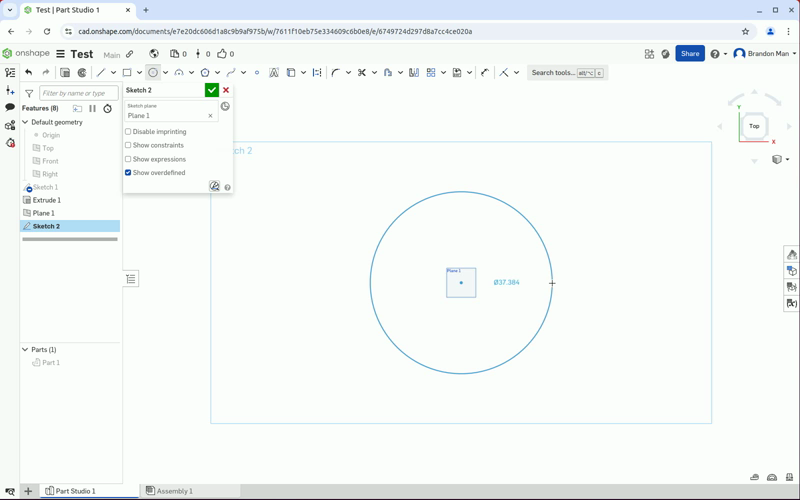
click(552, 282)
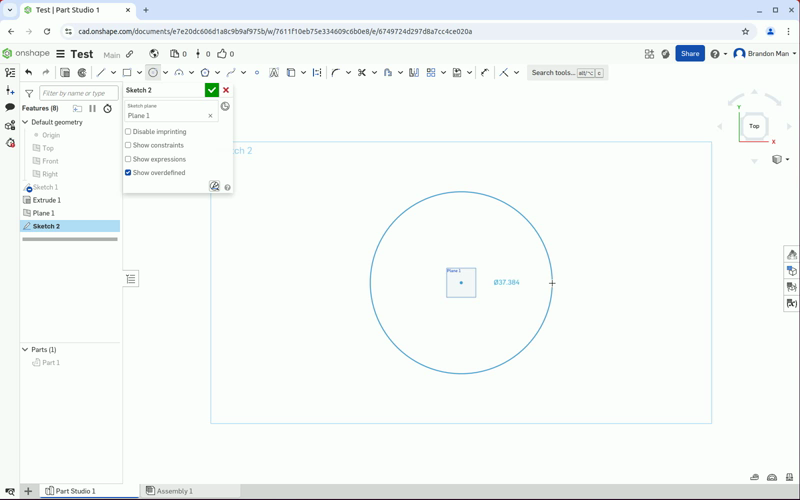
key(esc)
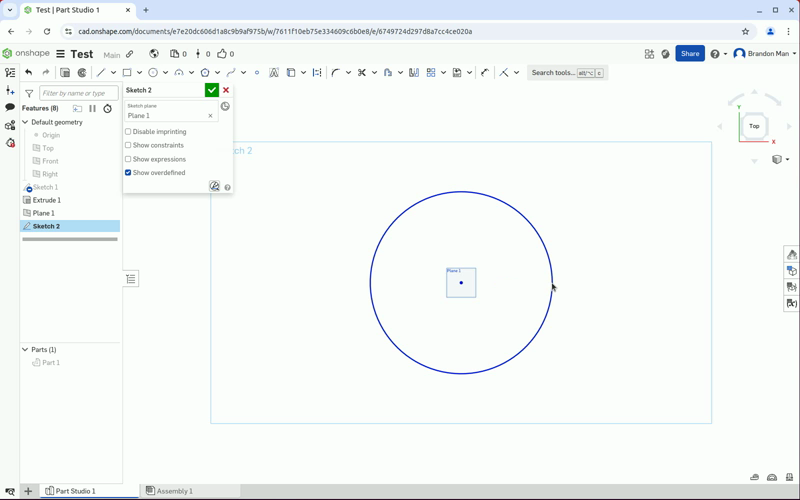
mouse_move(469, 223)
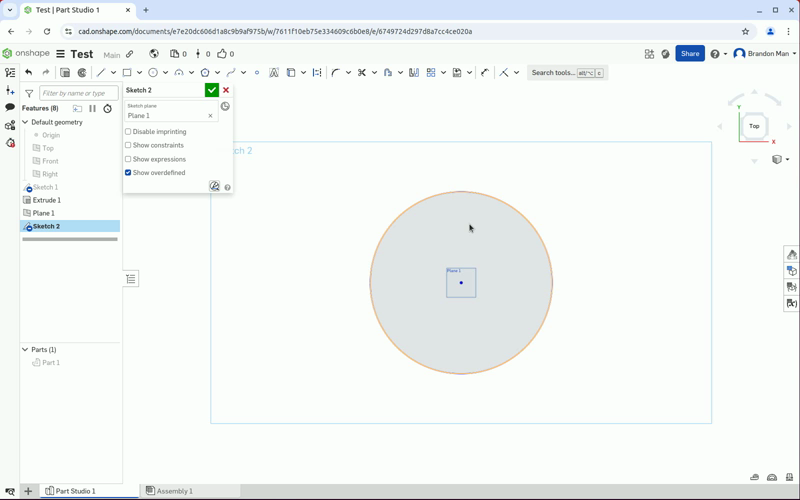
click(469, 223)
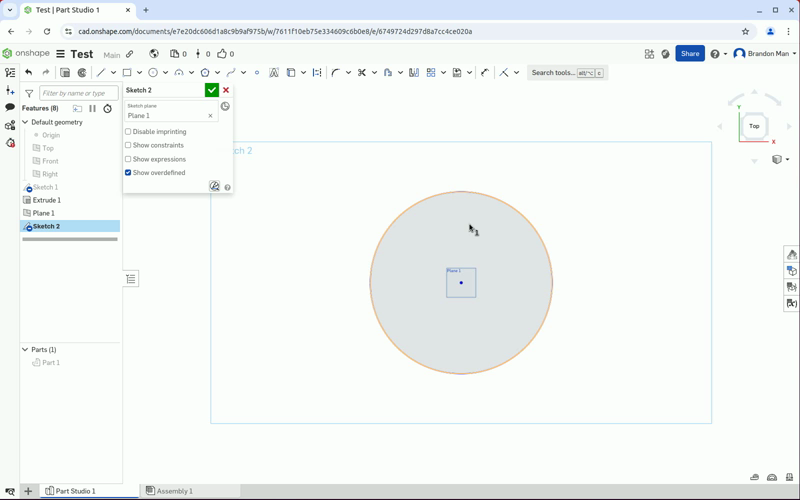
mouse_move(73, 352)
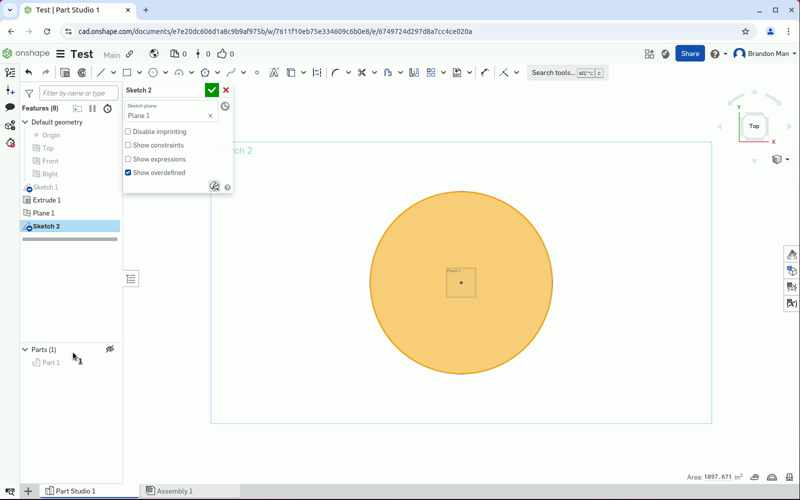
key(shift+y)
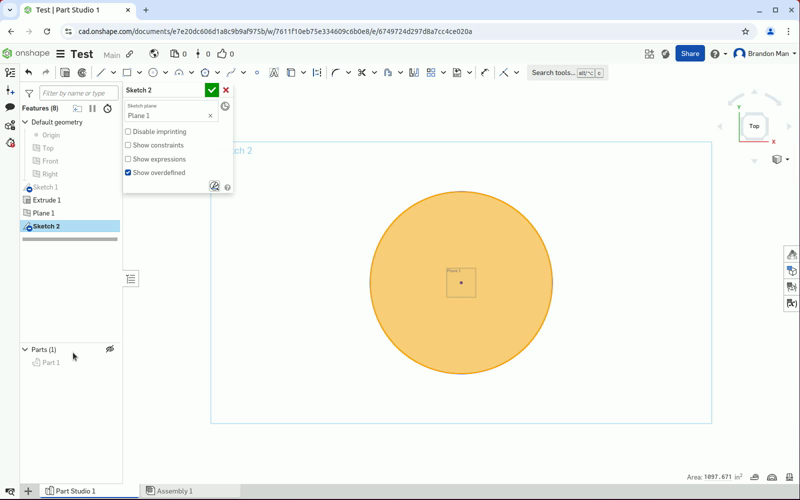
key(shift+e)
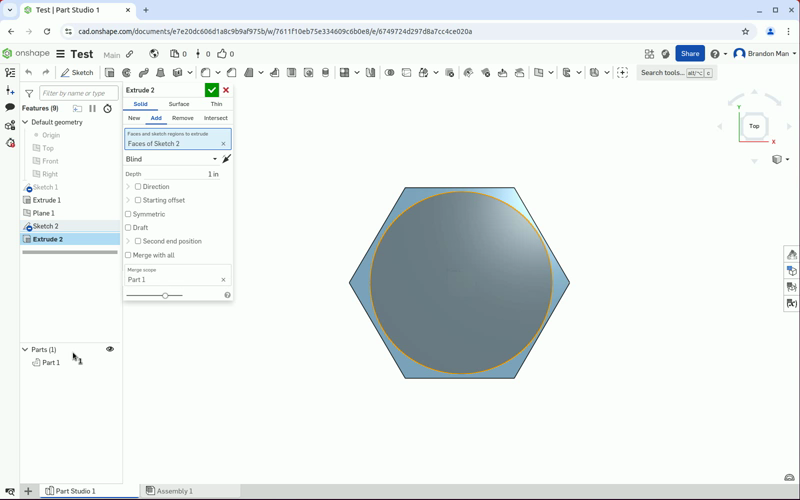
mouse_move(143, 106)
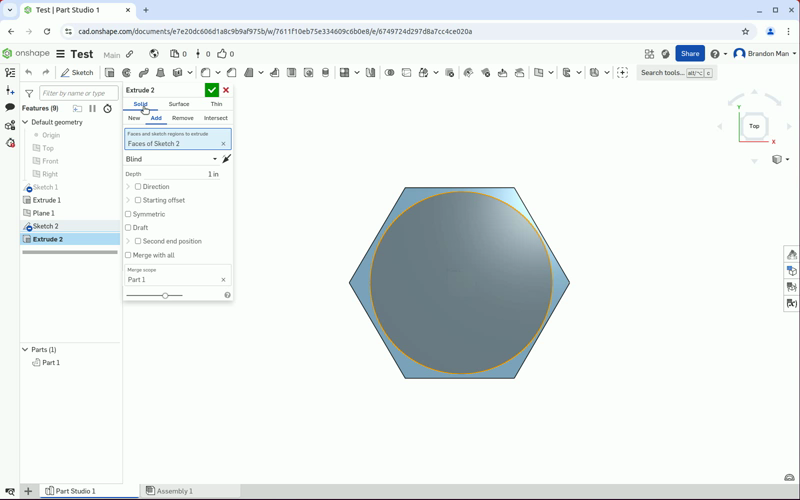
click(143, 106)
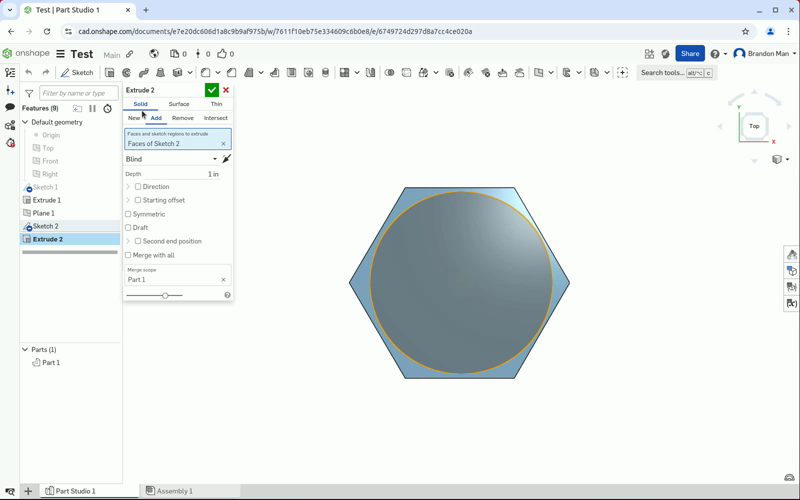
mouse_move(137, 120)
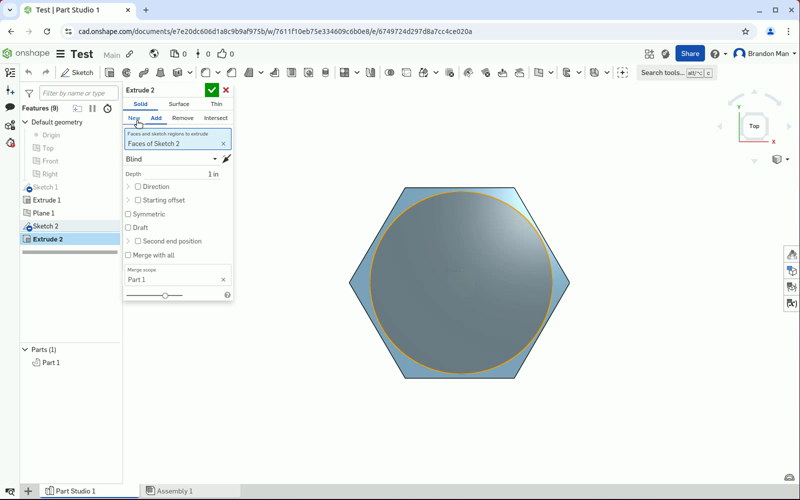
click(137, 120)
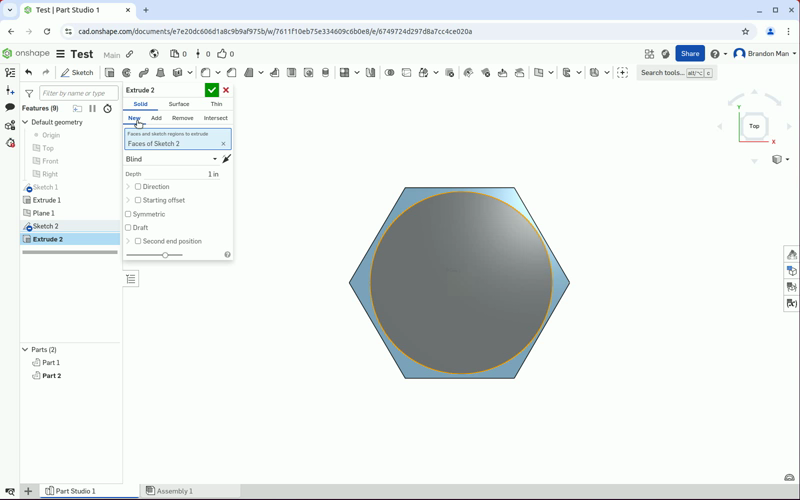
key(tab, 4)
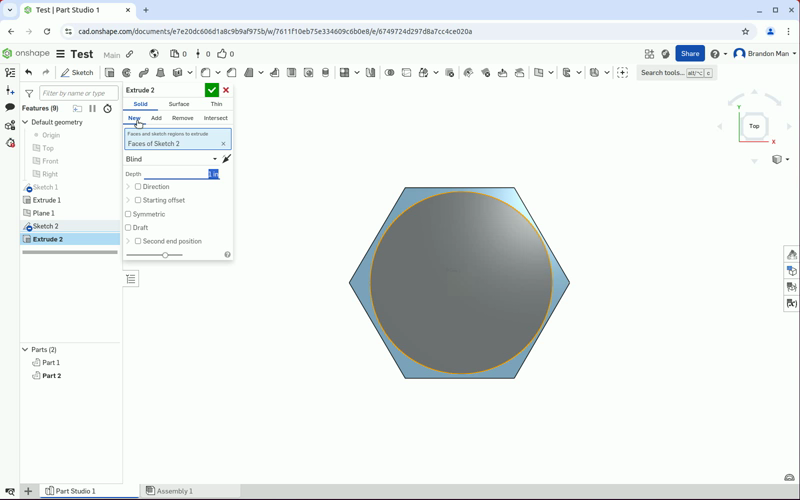
text(7.703)
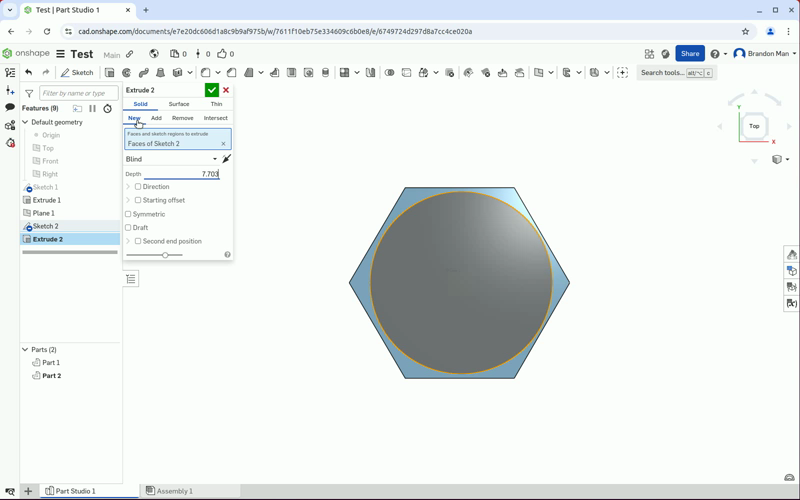
key(enter)
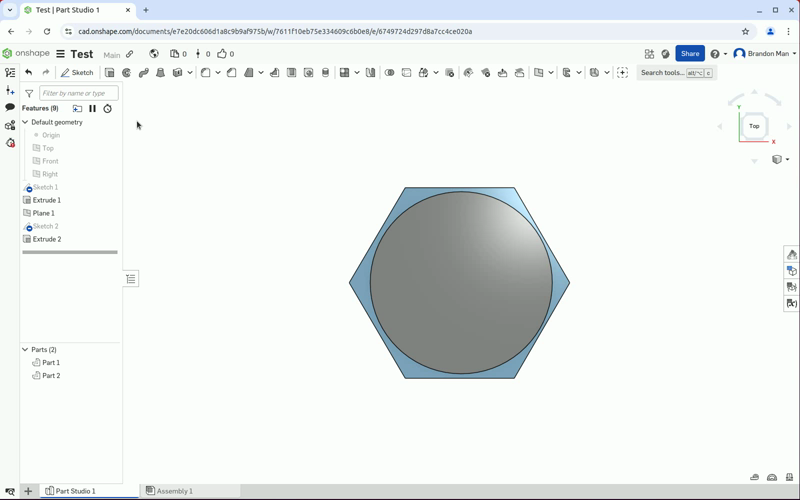
key(shift+h)
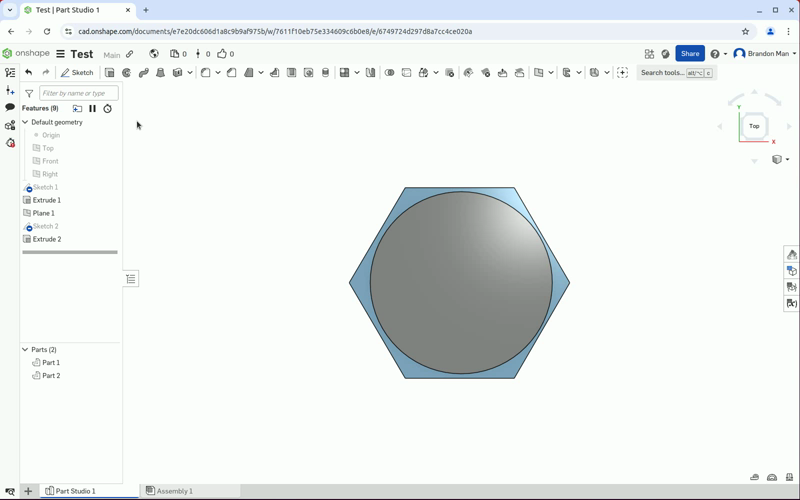
key(shift+h)
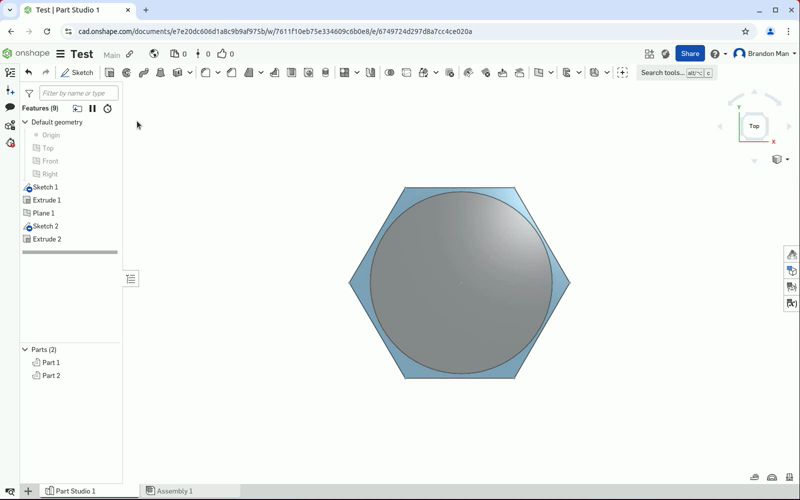
key(shift+7)
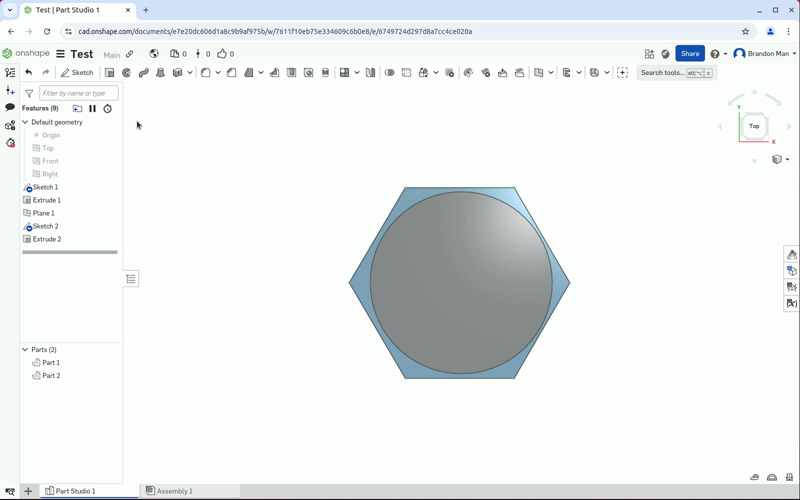
key(up, 3)
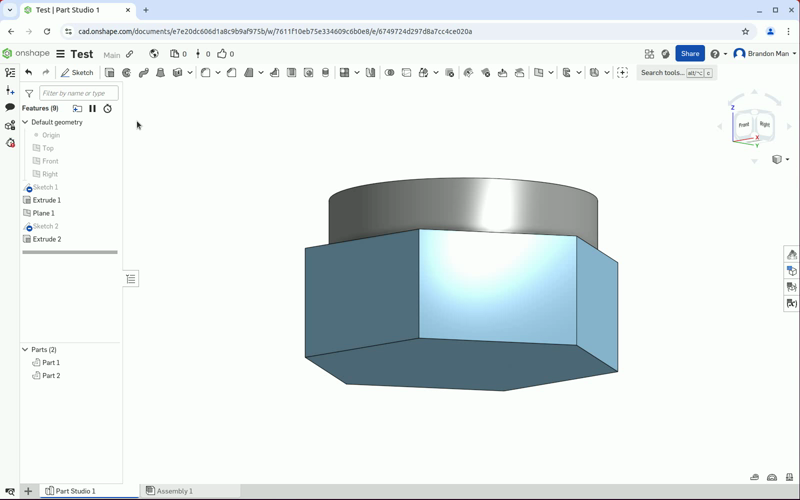
key(left, 3)
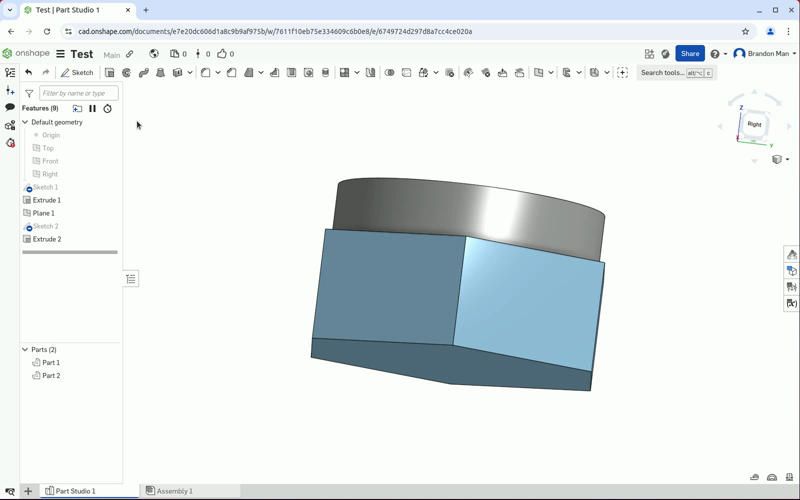
key(right, 3)
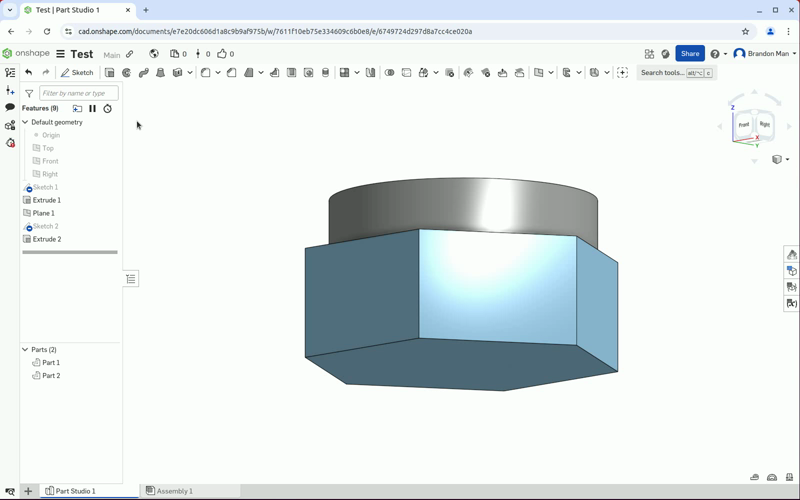
key(down, 3)
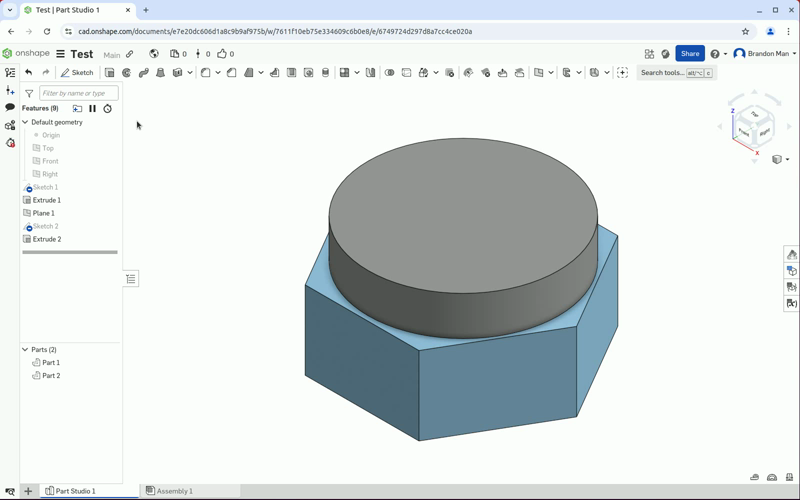
mouse_move(73, 189)
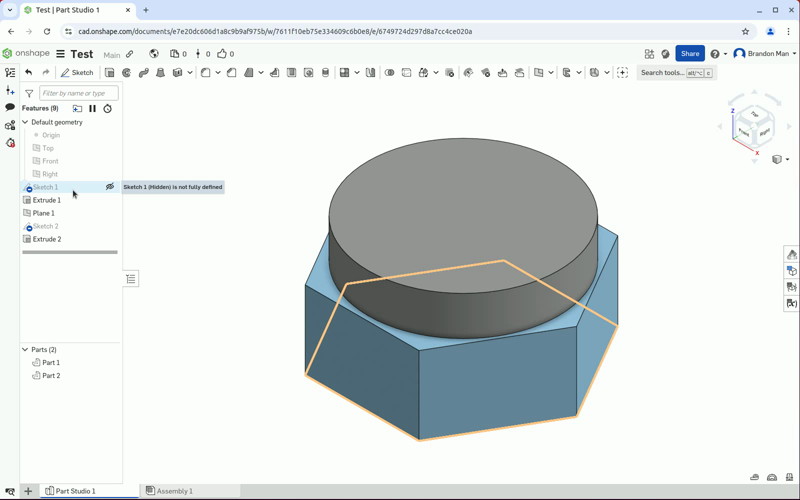
click(73, 189)